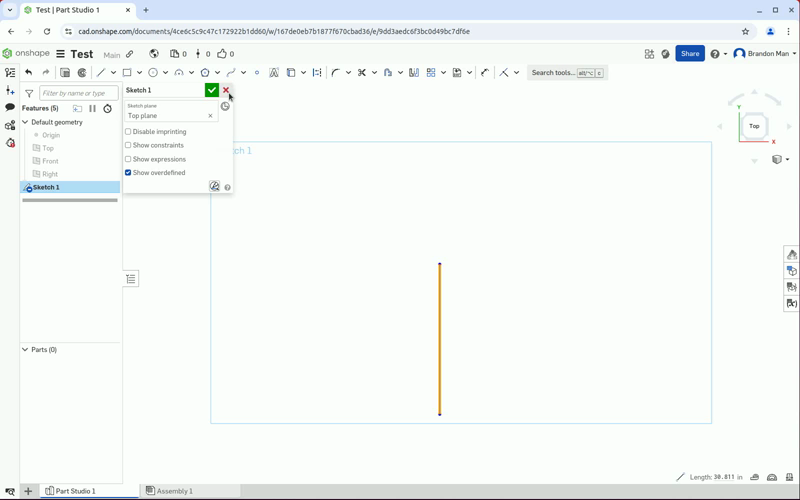
key(shift+h)
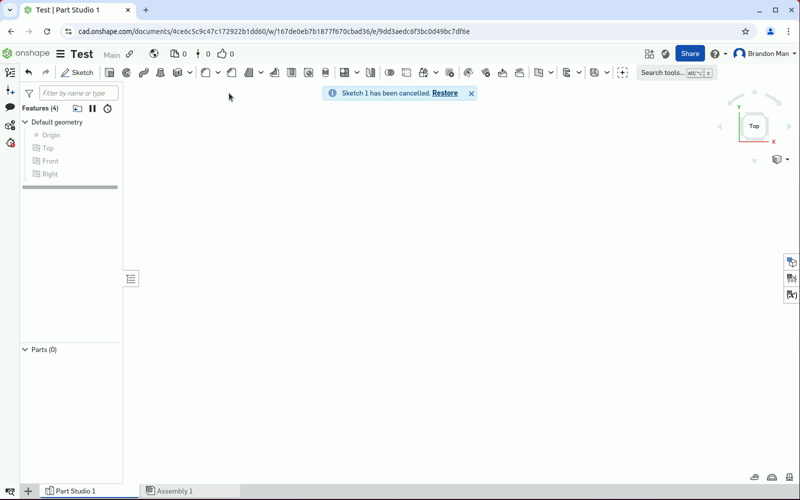
mouse_move(73, 352)
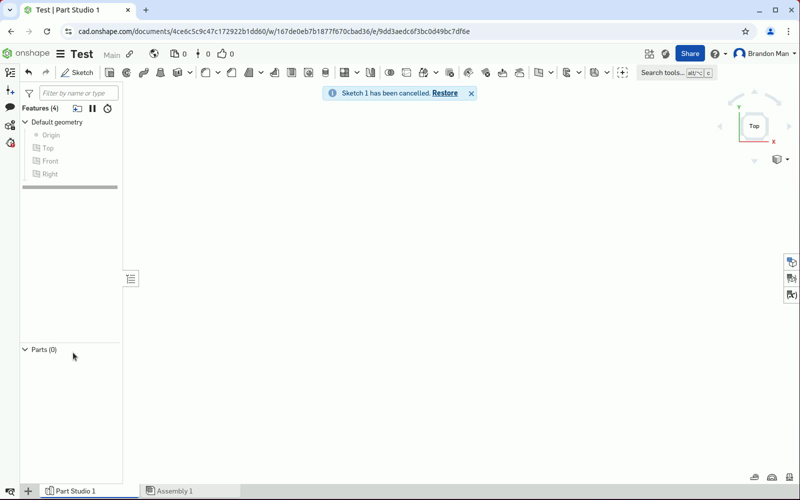
key(y)
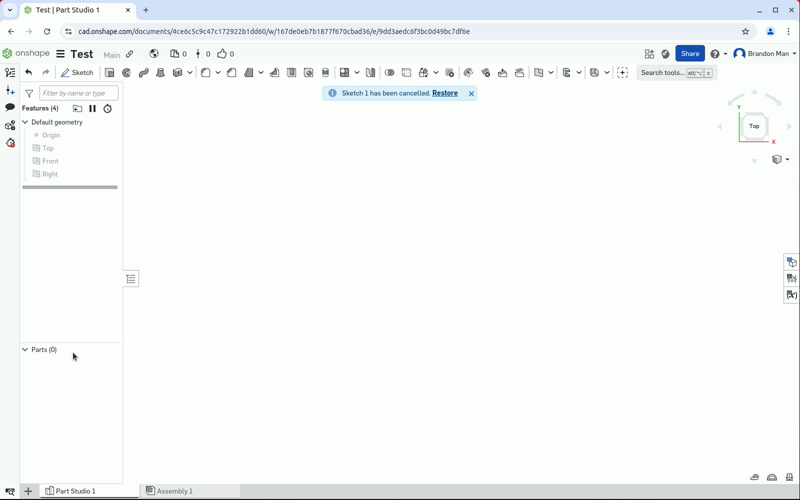
key(shift+p)
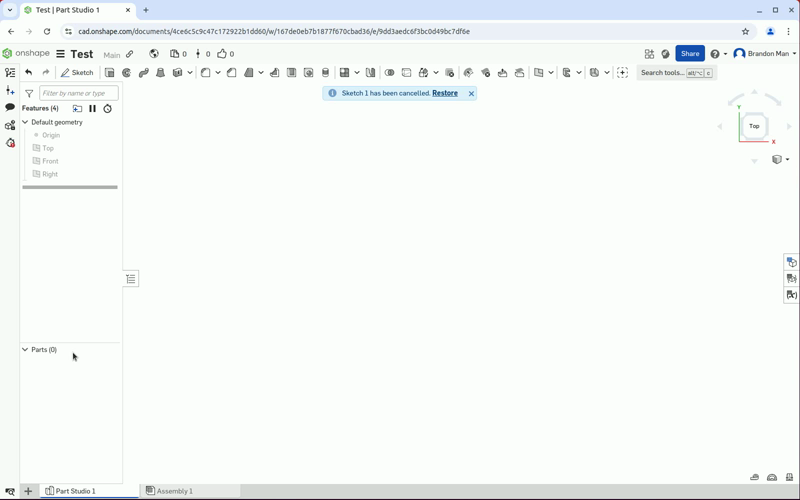
key(space)
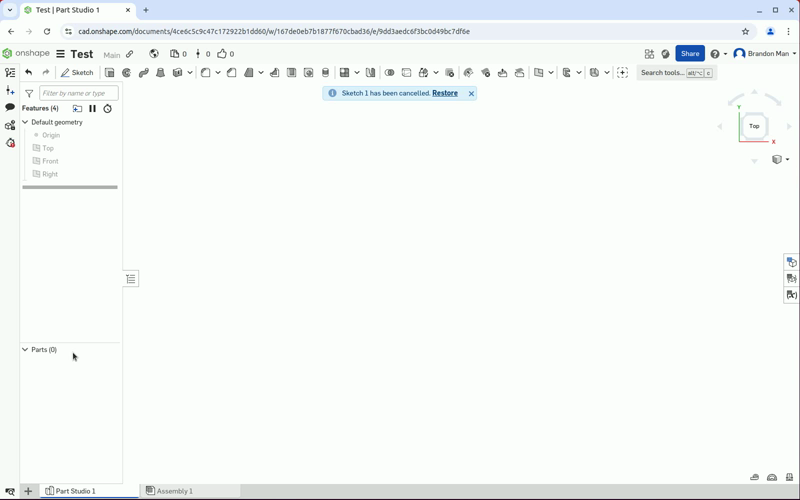
key_down(shift)
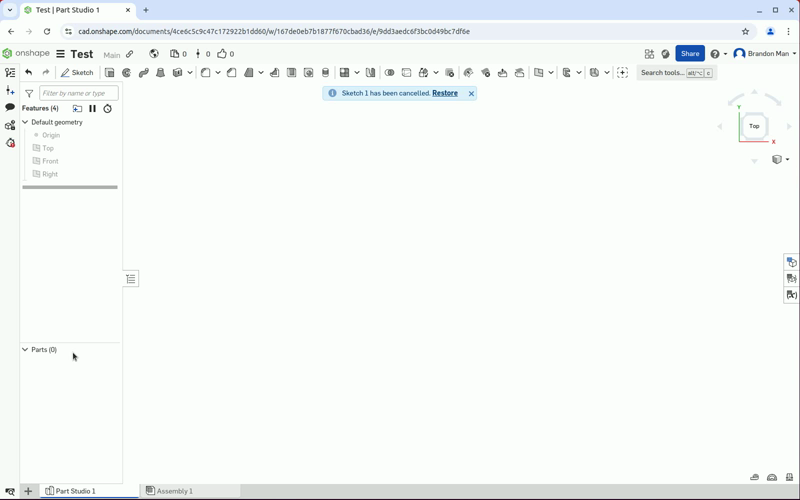
key(up)
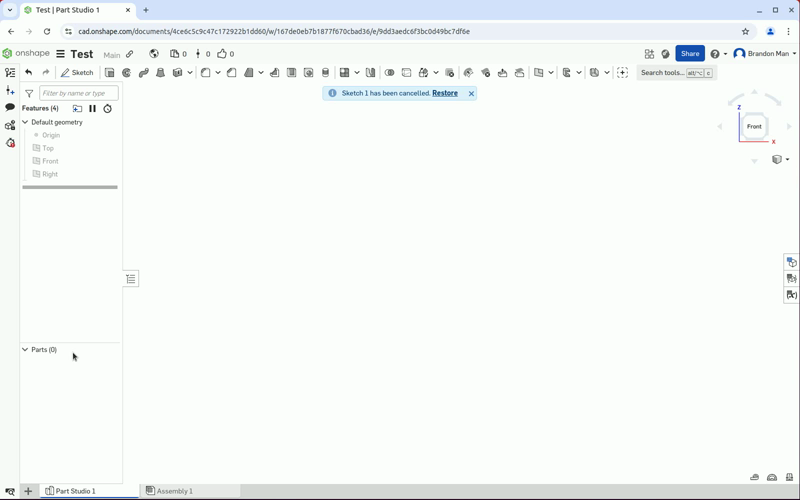
key_up(shift)
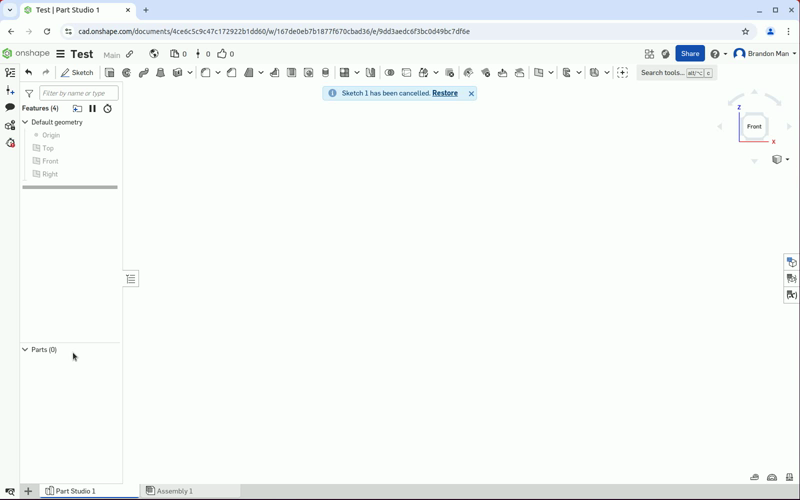
key(space)
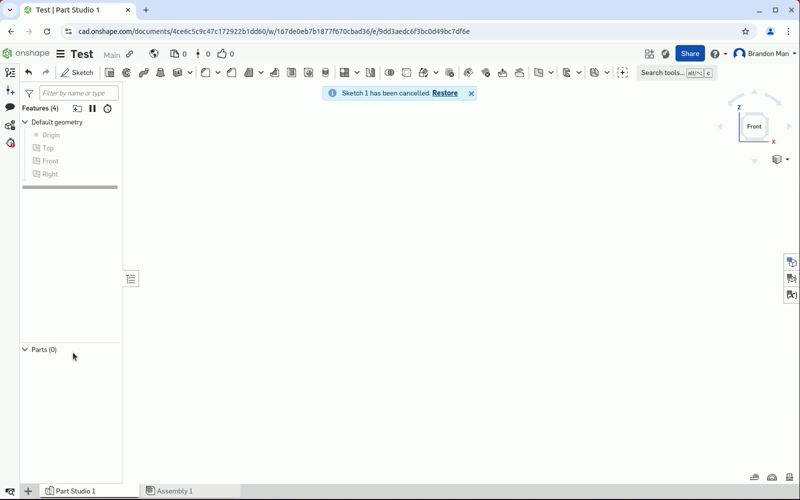
key_down(shift)
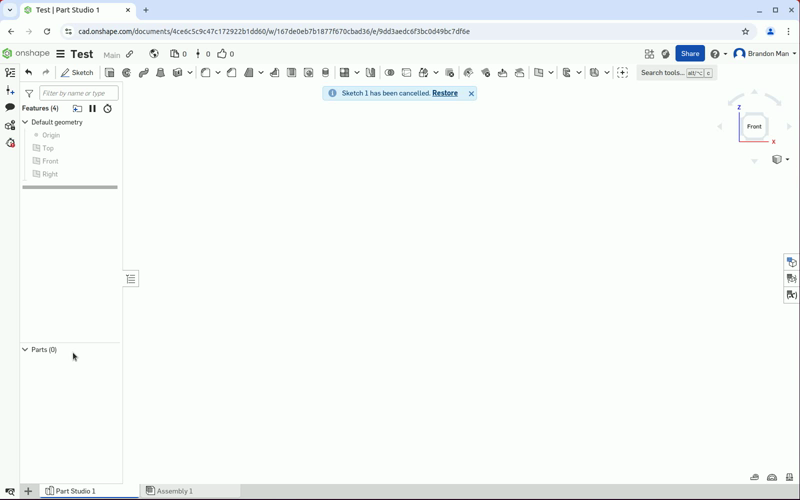
key(left)
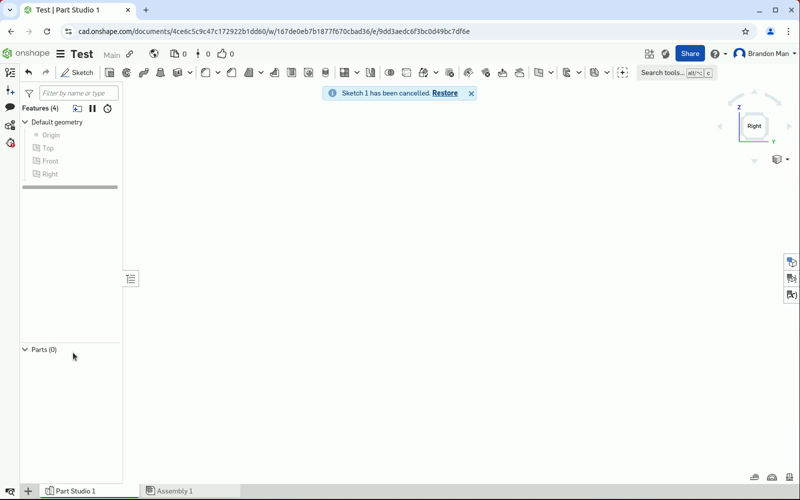
key_up(shift)
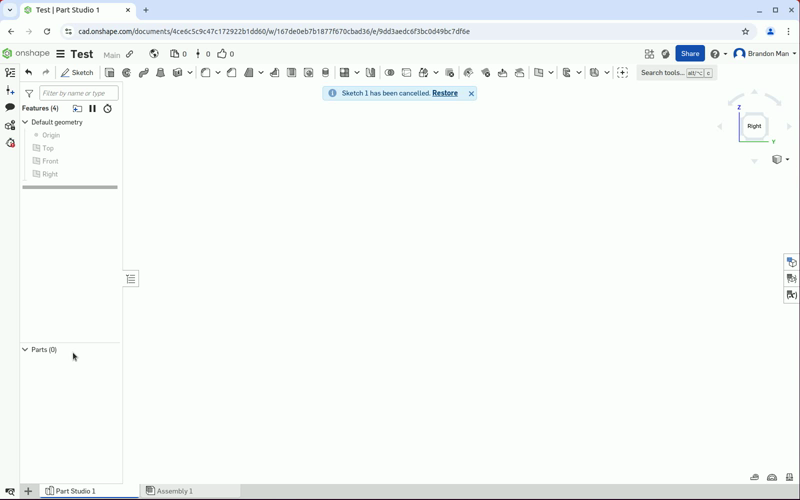
mouse_move(73, 352)
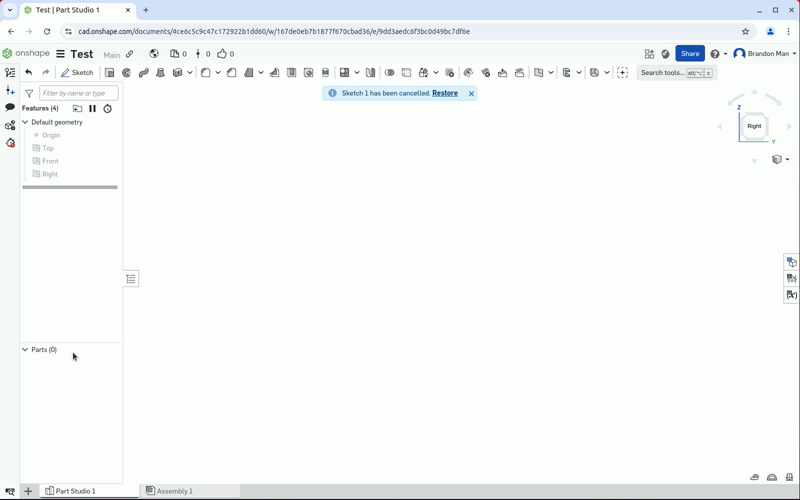
key(shift+y)
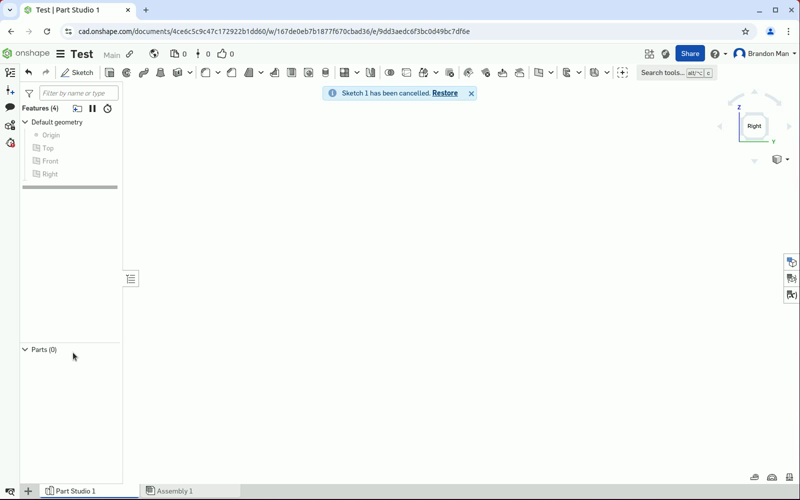
key(shift+s)
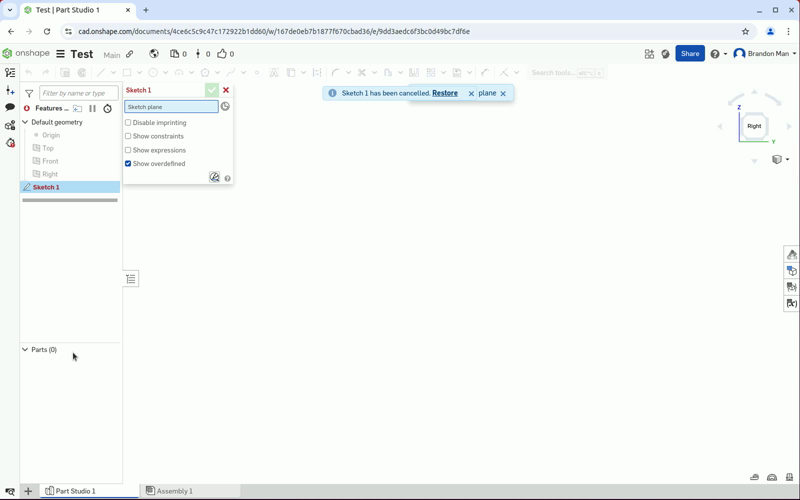
mouse_move(73, 176)
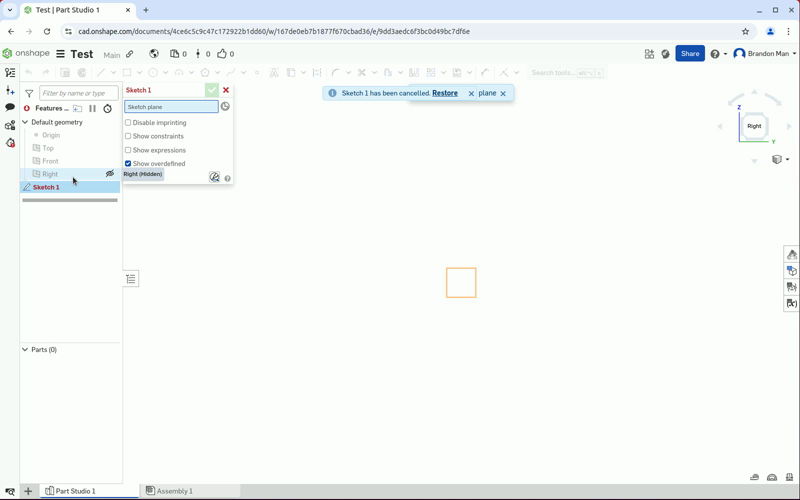
click(73, 176)
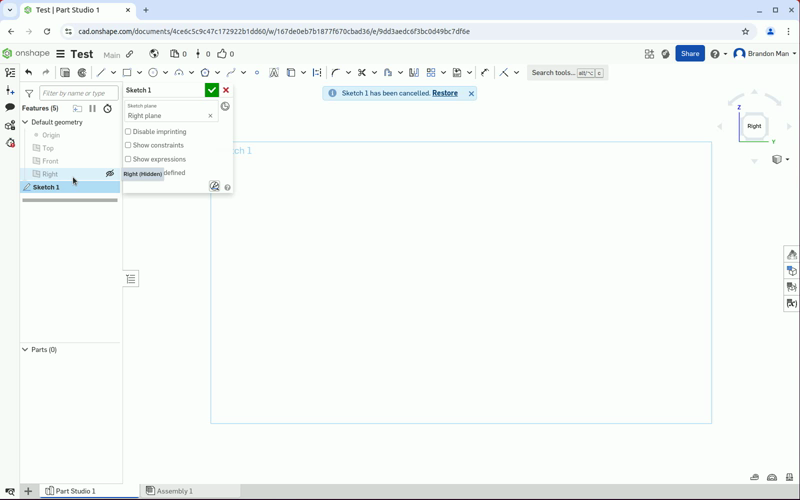
mouse_move(73, 352)
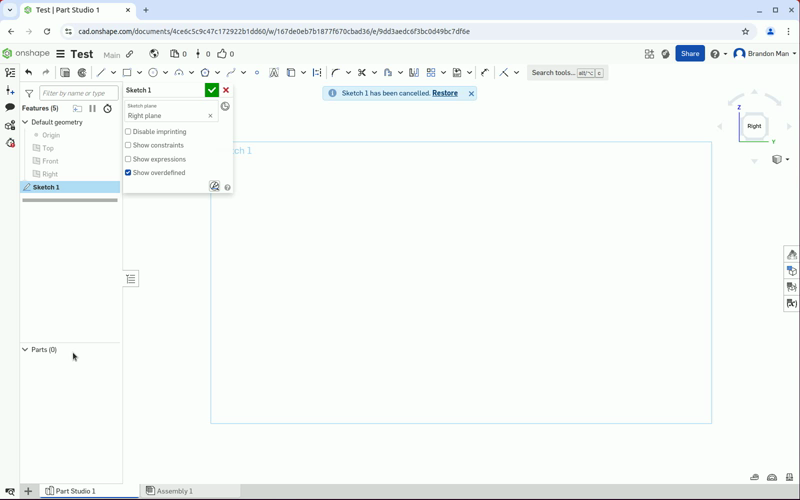
key(y)
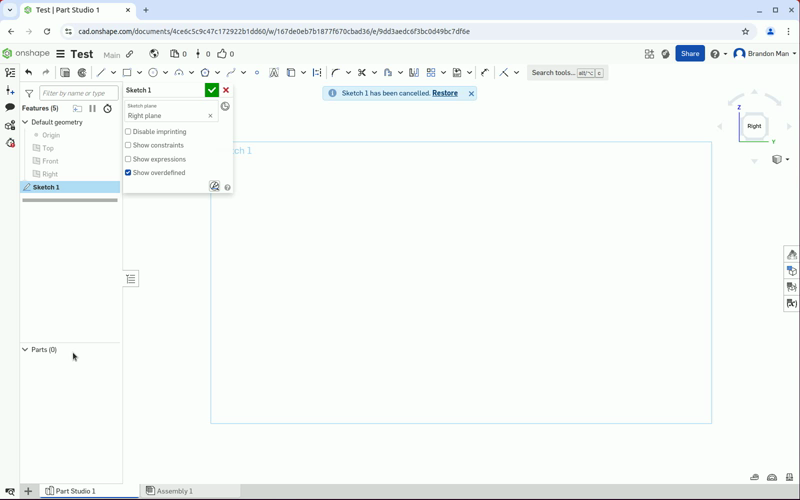
key(l)
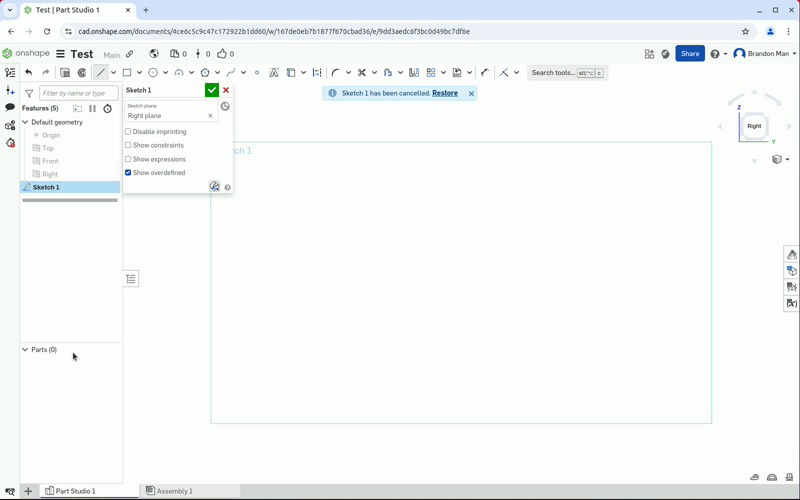
key_down(shift)
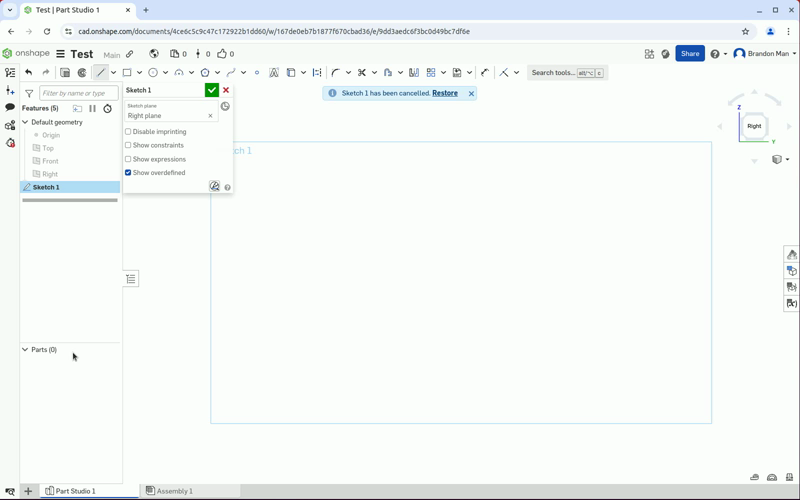
mouse_move(438, 304)
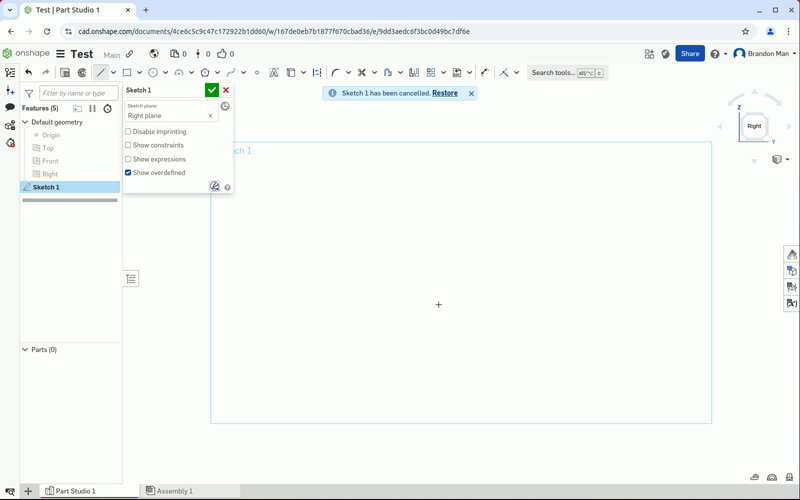
click(438, 304)
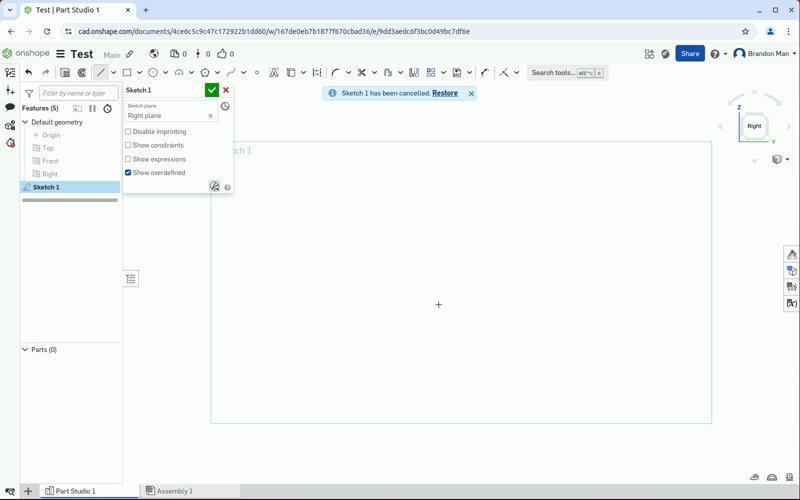
key_up(shift)
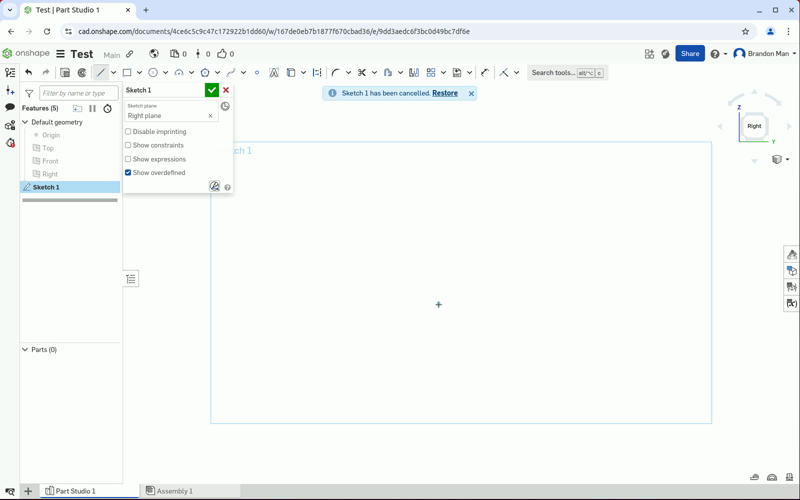
key_down(shift)
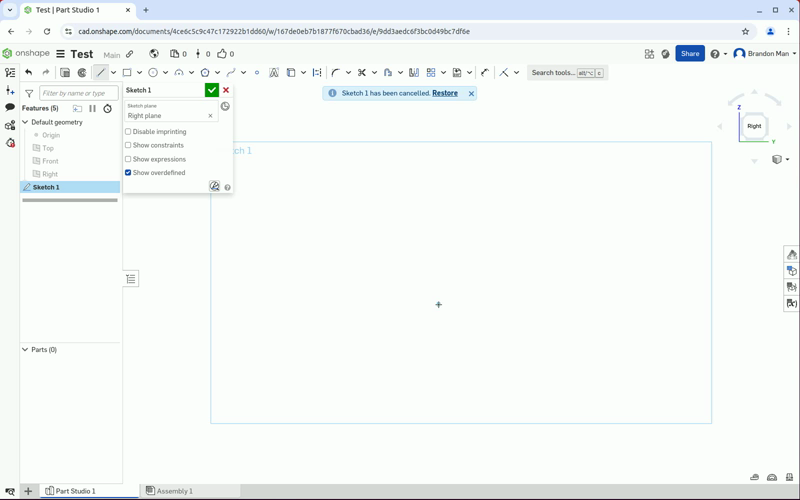
mouse_move(468, 304)
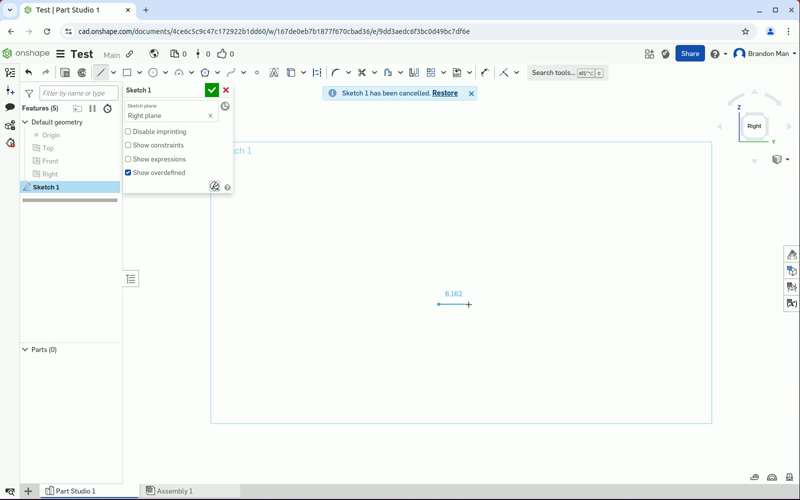
mouse_move(482, 304)
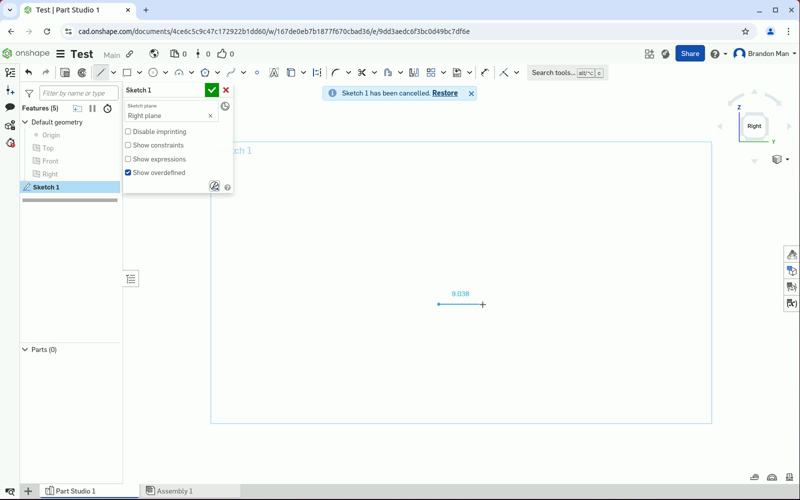
click(482, 304)
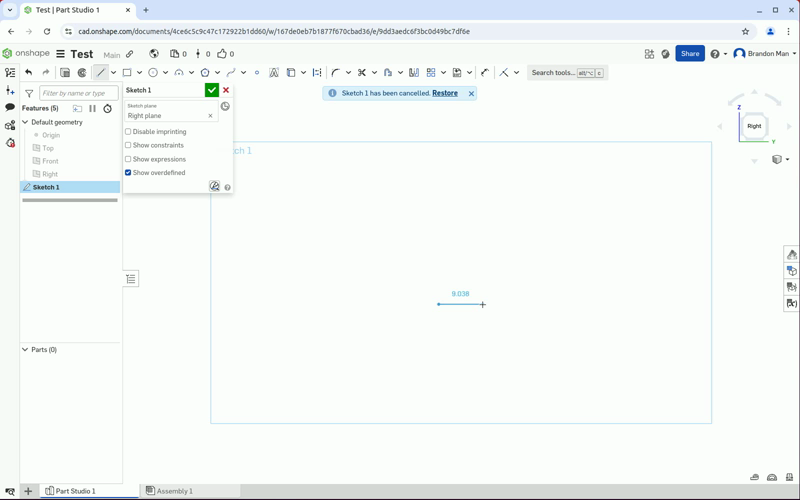
key_up(shift)
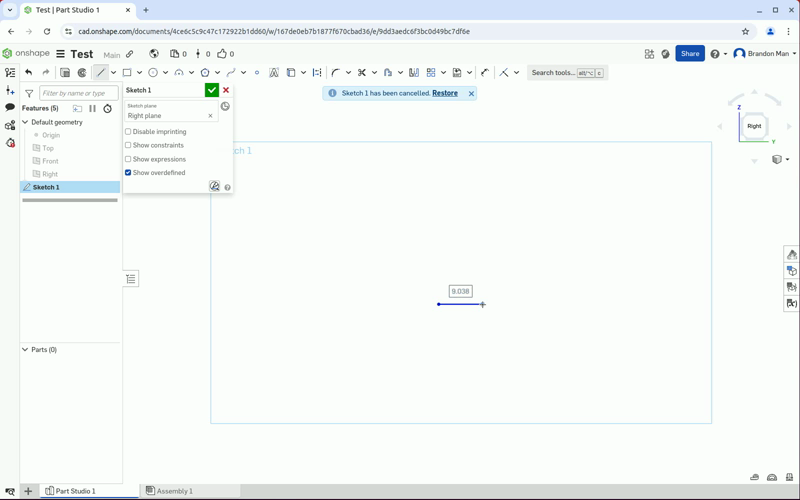
key_down(shift)
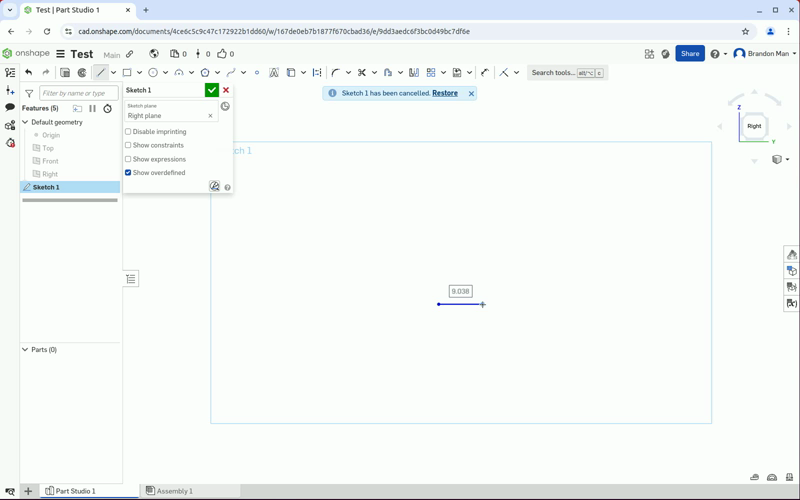
mouse_move(512, 304)
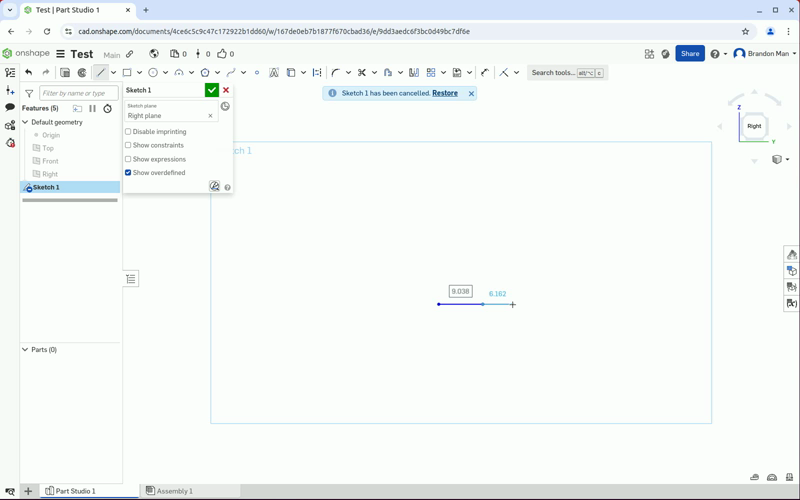
mouse_move(482, 261)
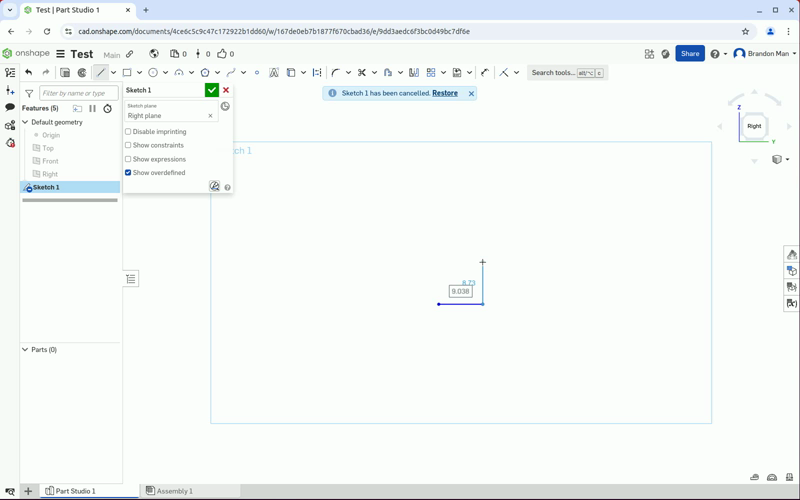
click(482, 261)
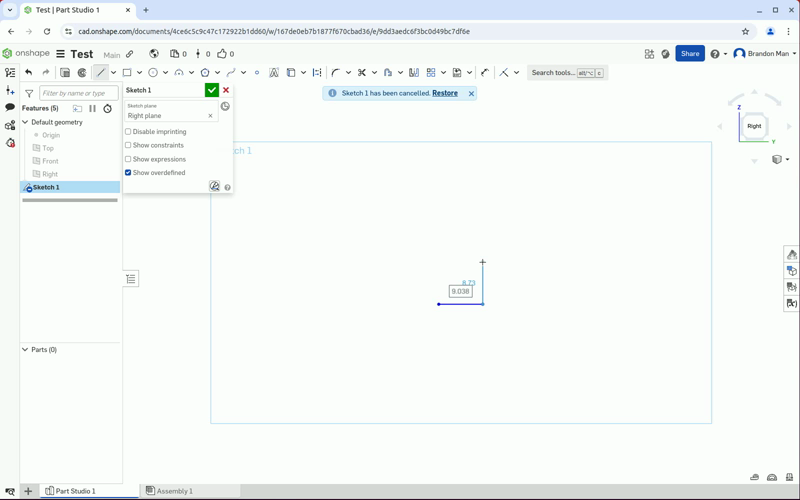
key_up(shift)
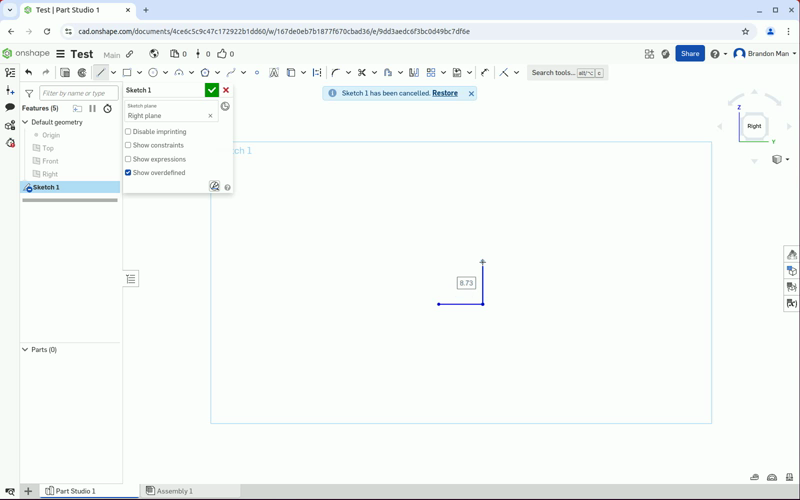
key_down(shift)
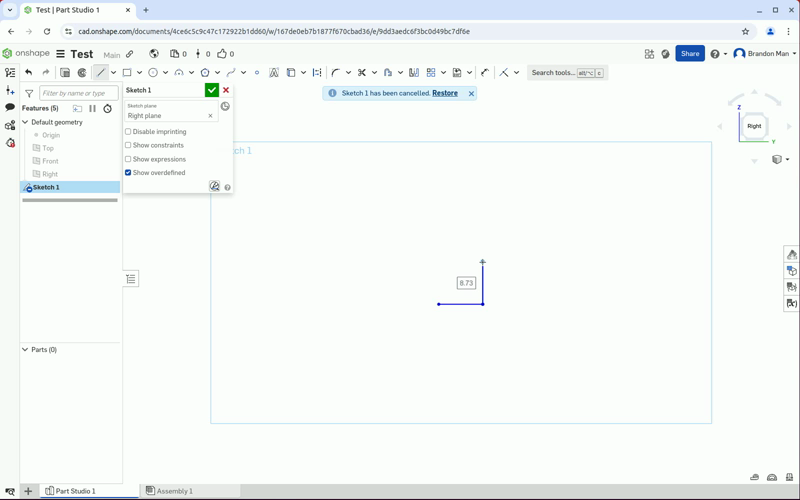
mouse_move(512, 261)
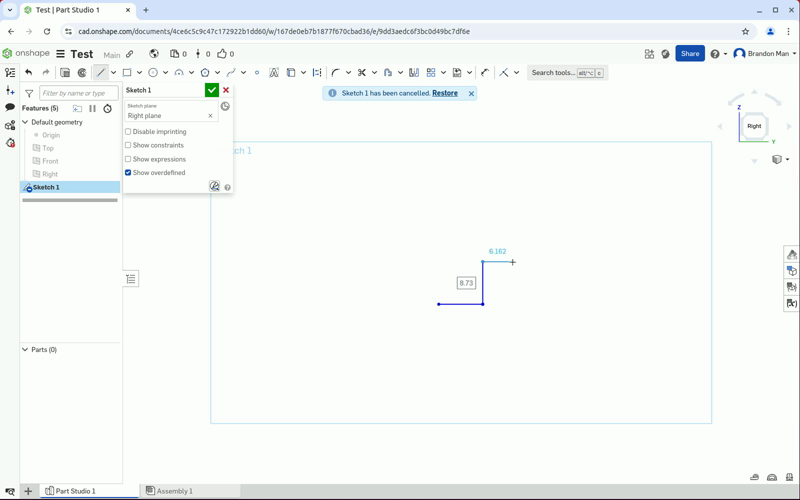
mouse_move(438, 261)
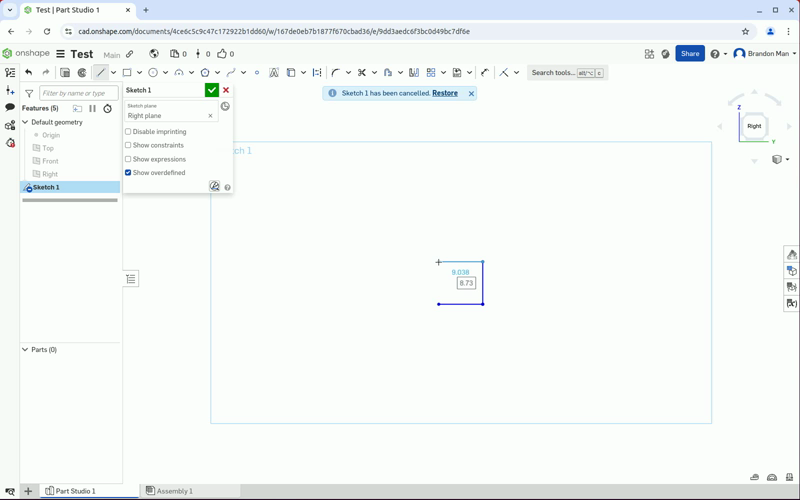
click(438, 261)
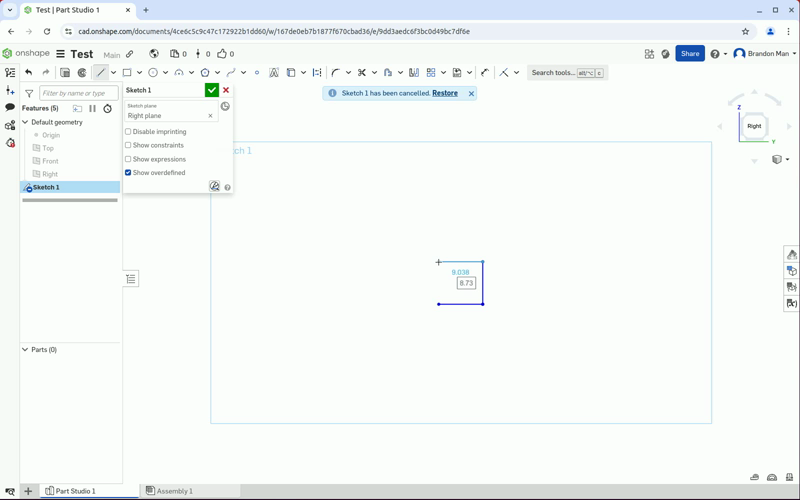
key_up(shift)
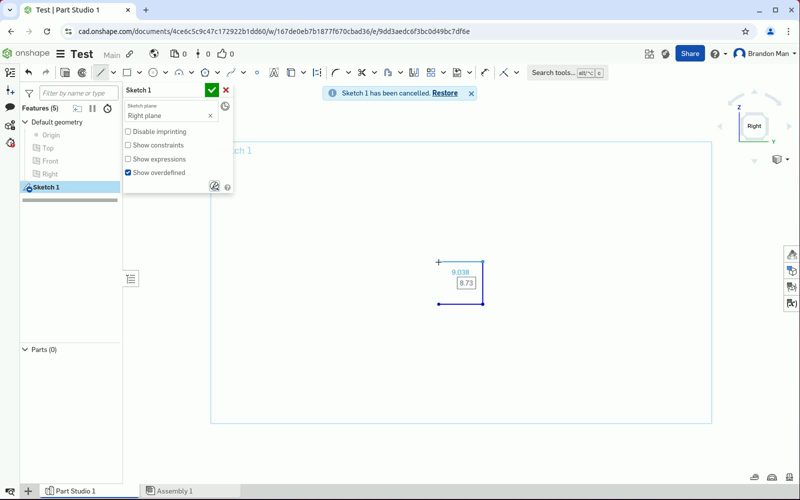
mouse_move(468, 261)
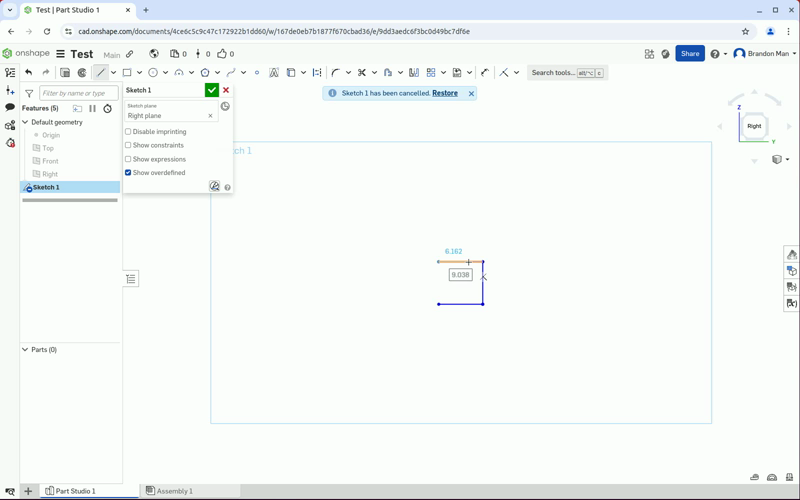
key_down(shift)
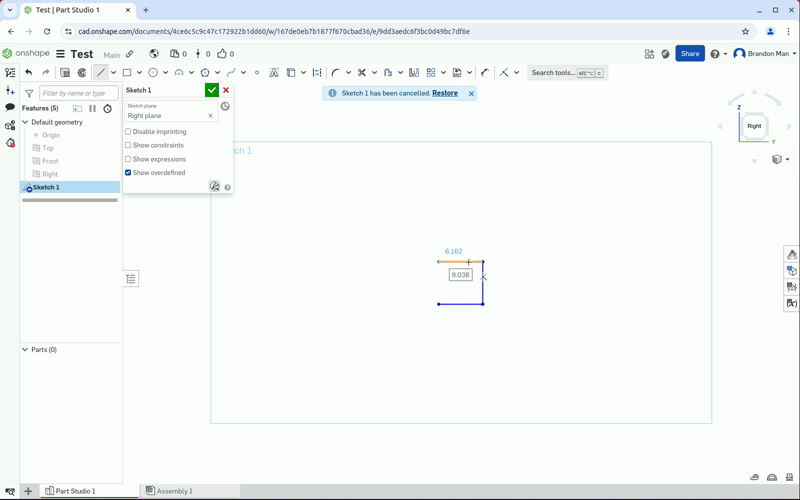
mouse_move(438, 304)
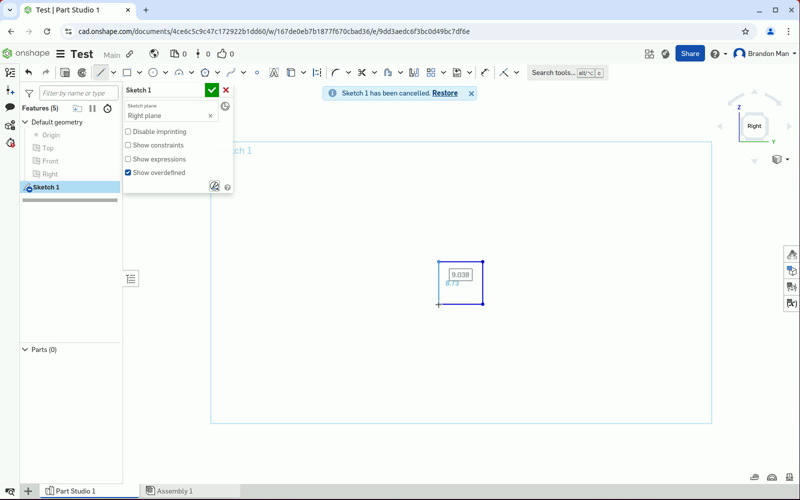
key_up(shift)
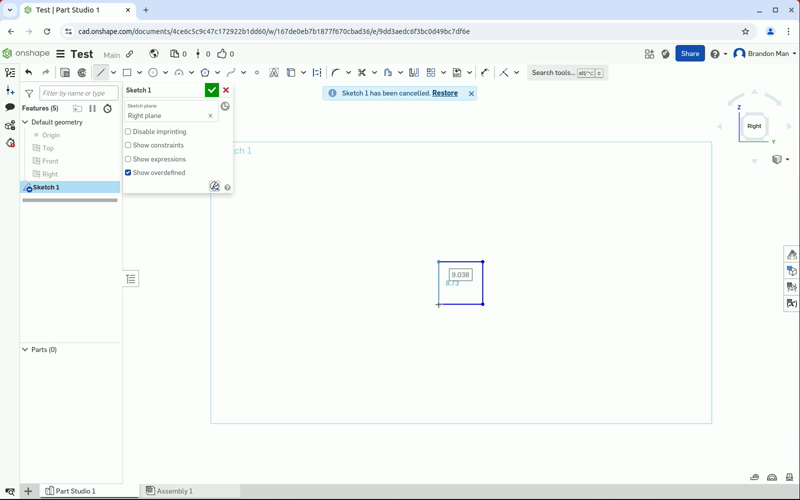
click(438, 304)
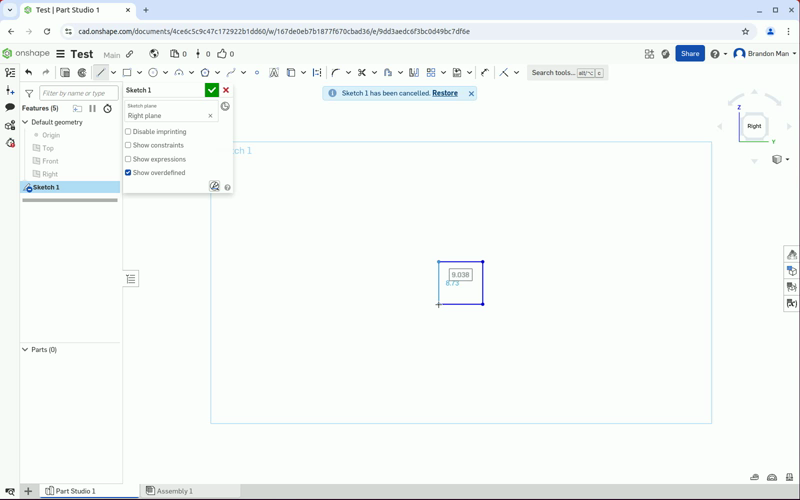
key(esc)
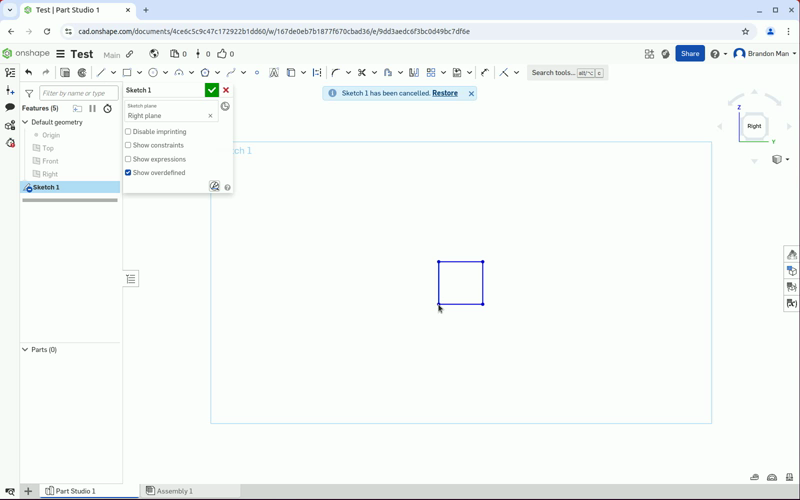
mouse_move(453, 267)
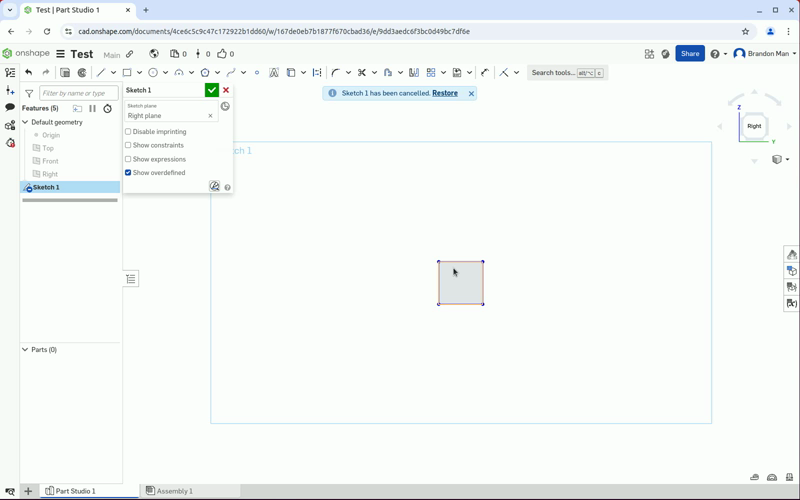
click(453, 267)
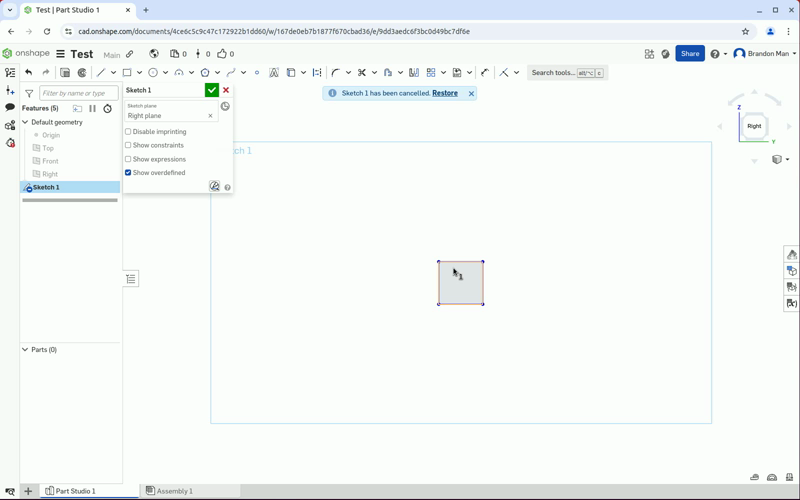
mouse_move(73, 352)
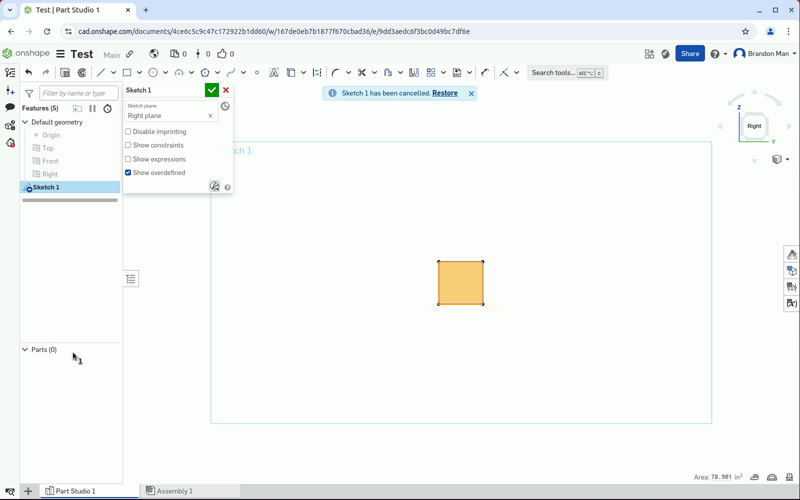
key(shift+y)
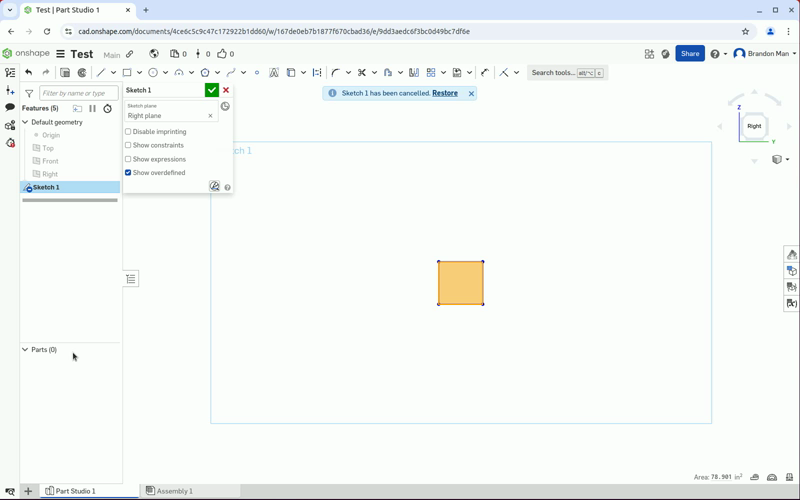
key(shift+e)
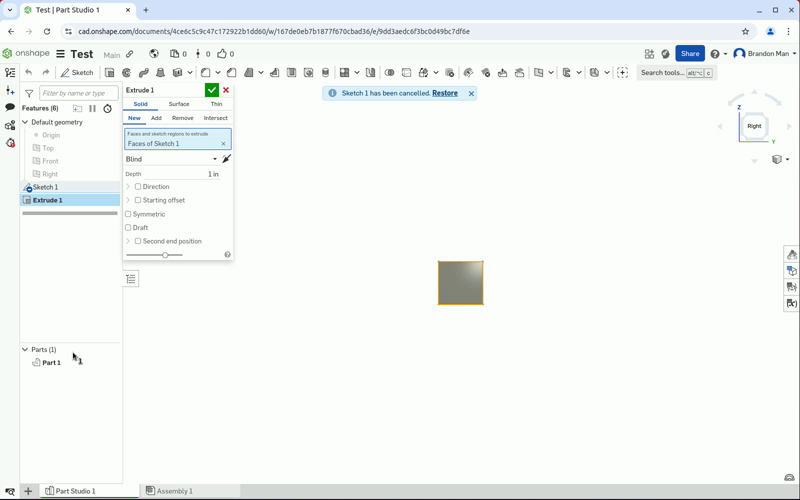
mouse_move(143, 106)
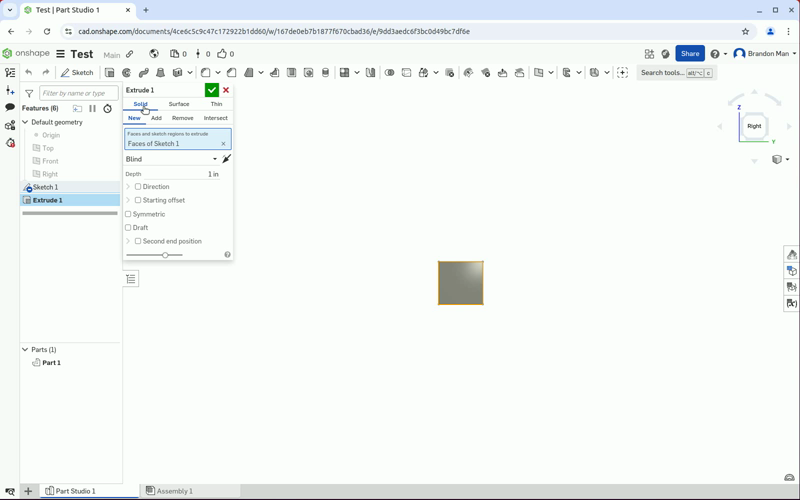
click(143, 106)
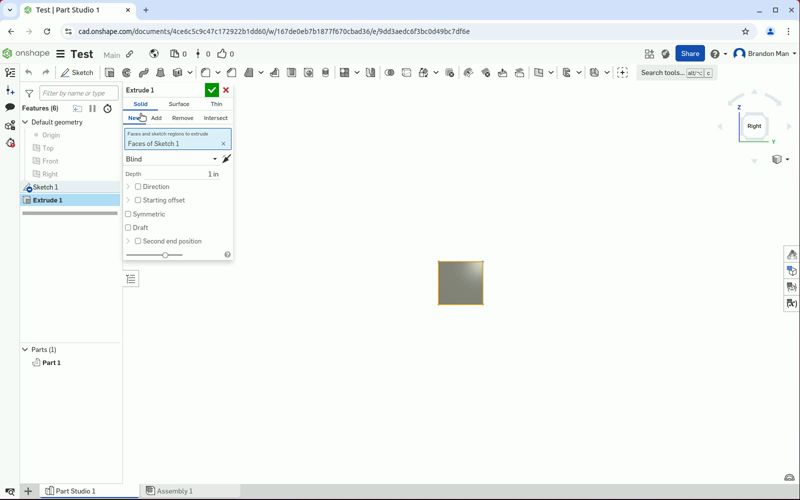
mouse_move(137, 120)
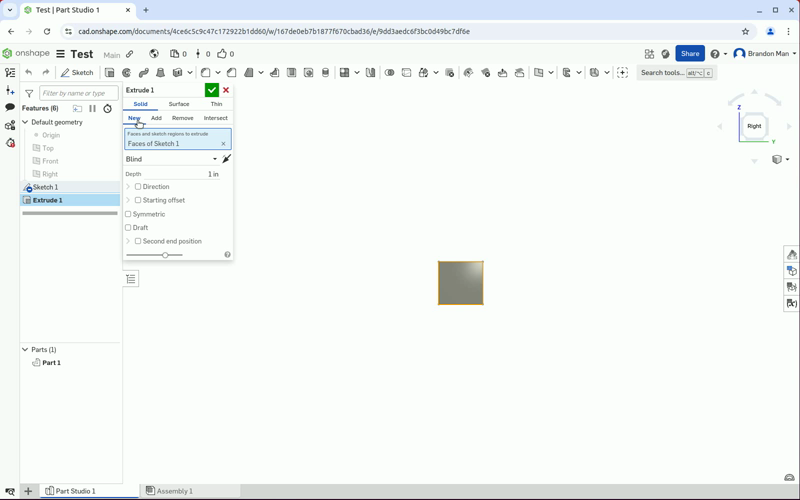
click(137, 120)
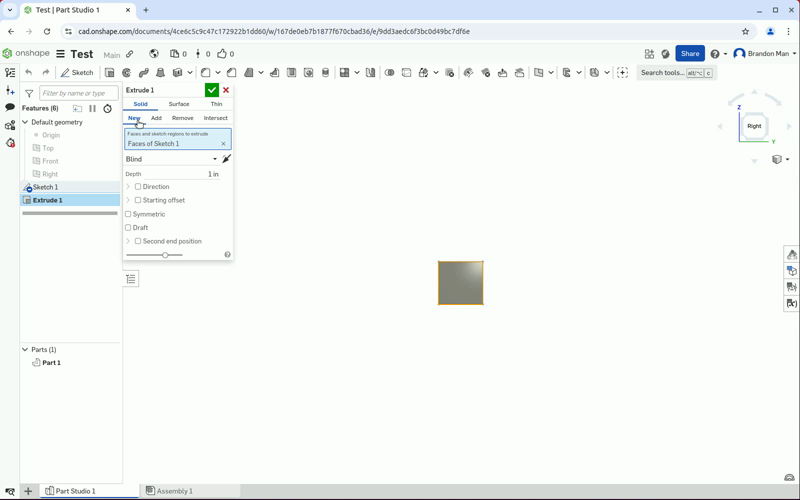
key(tab, 4)
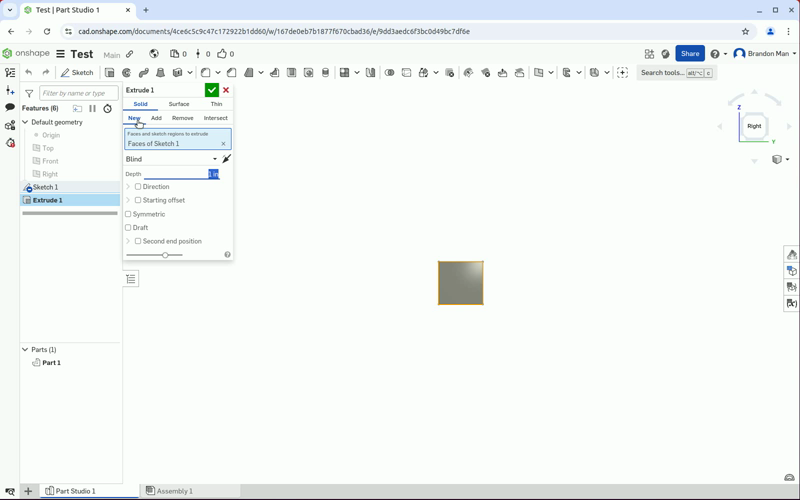
text(0.241)
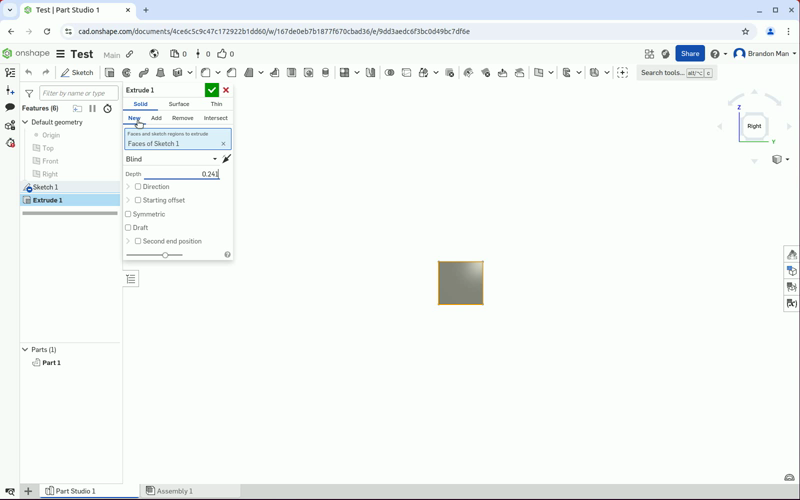
key(enter)
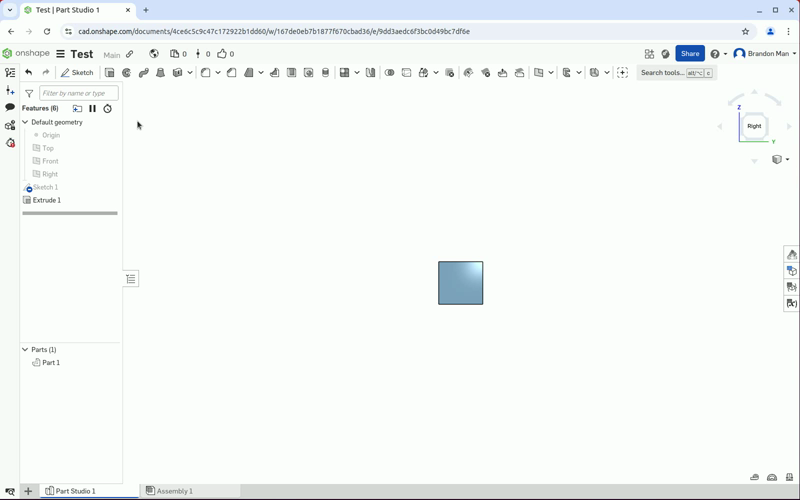
key(shift+h)
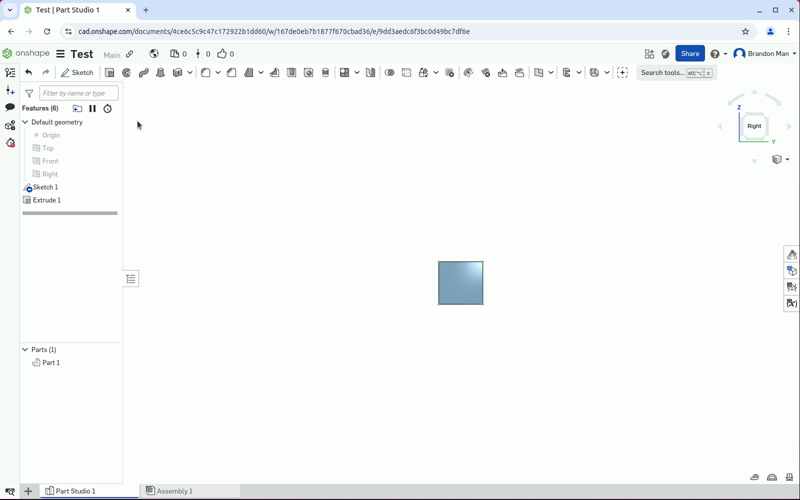
key(shift+h)
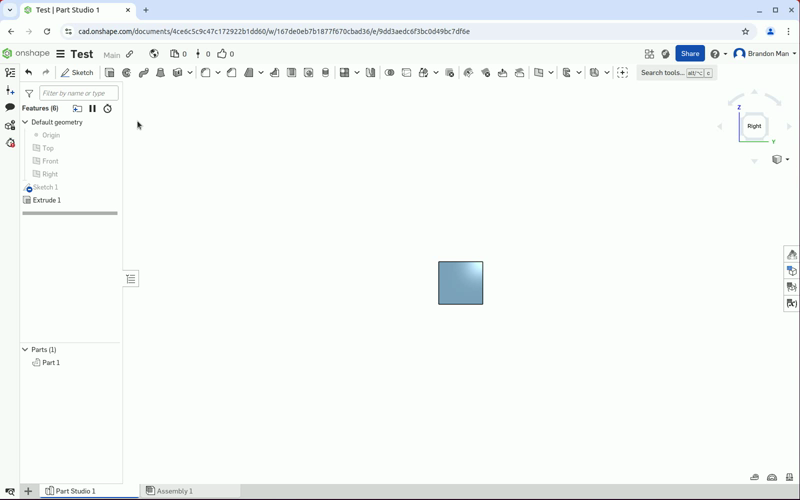
mouse_move(73, 189)
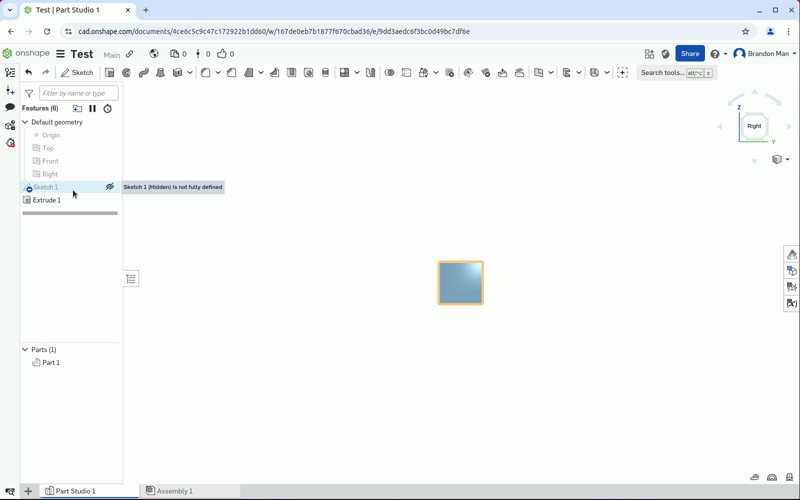
click(73, 189)
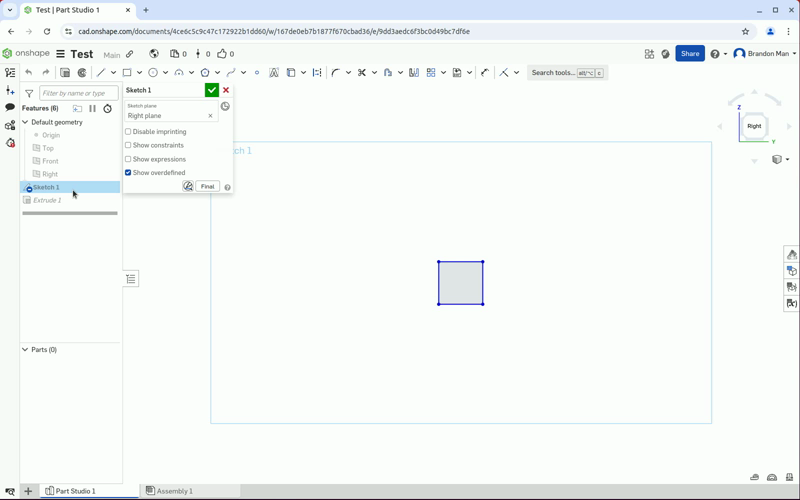
mouse_move(229, 92)
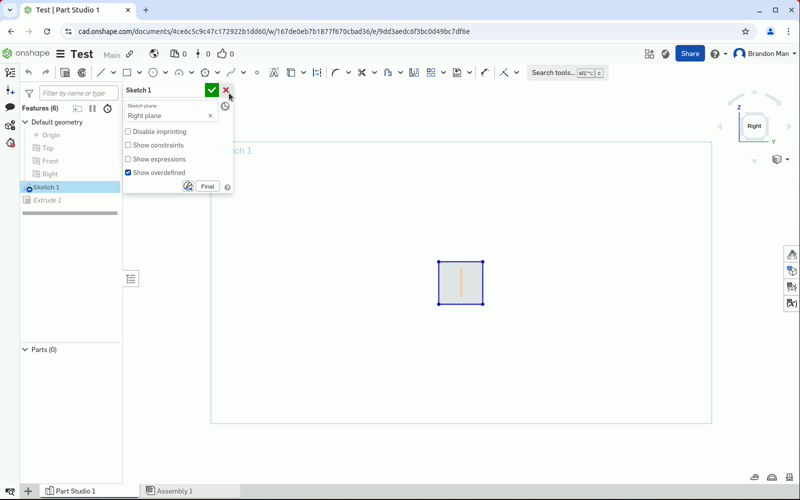
click(229, 92)
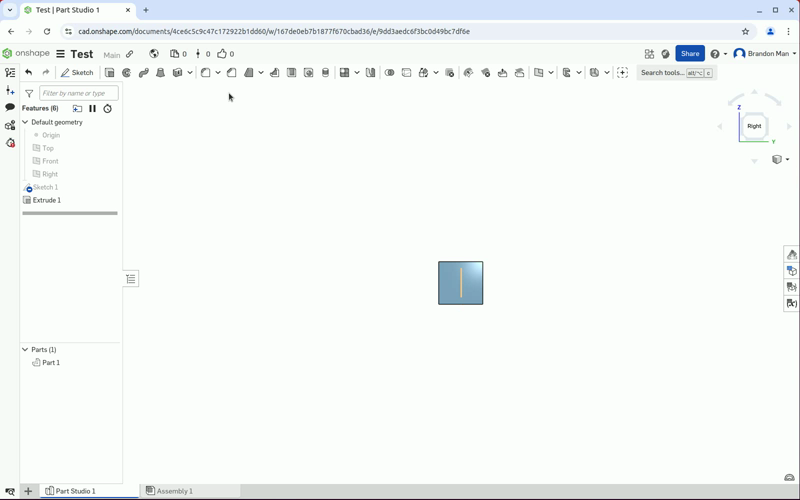
mouse_move(541, 75)
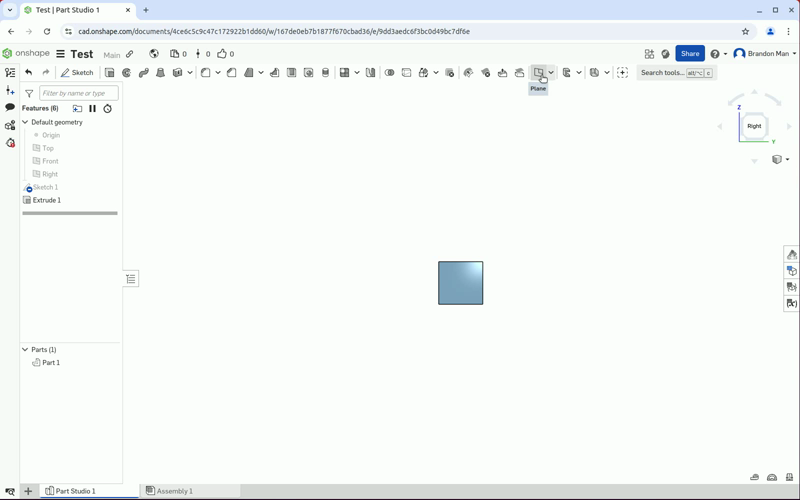
click(541, 75)
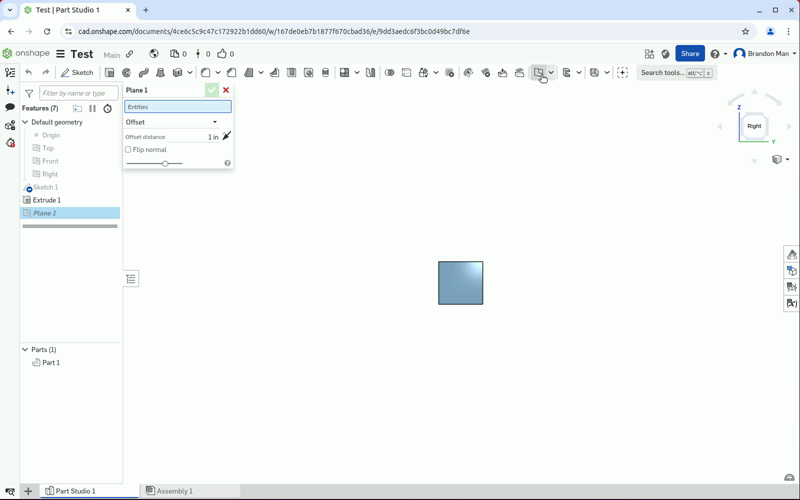
mouse_move(73, 176)
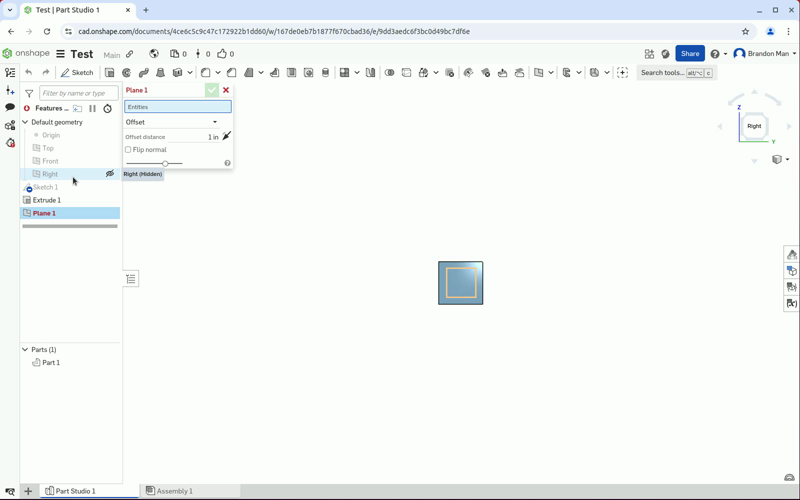
click(73, 176)
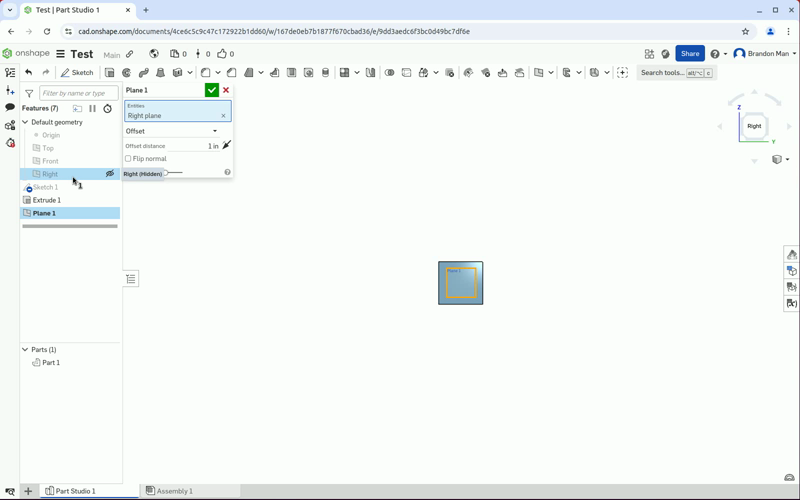
key(tab, 2)
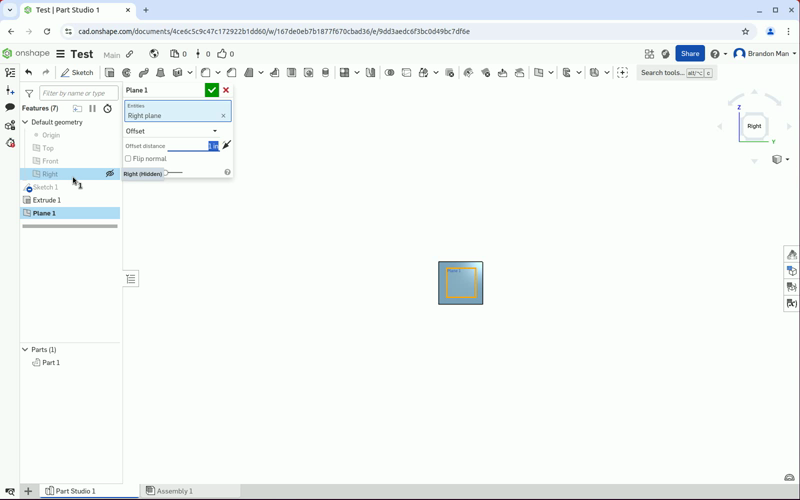
text(0.246)
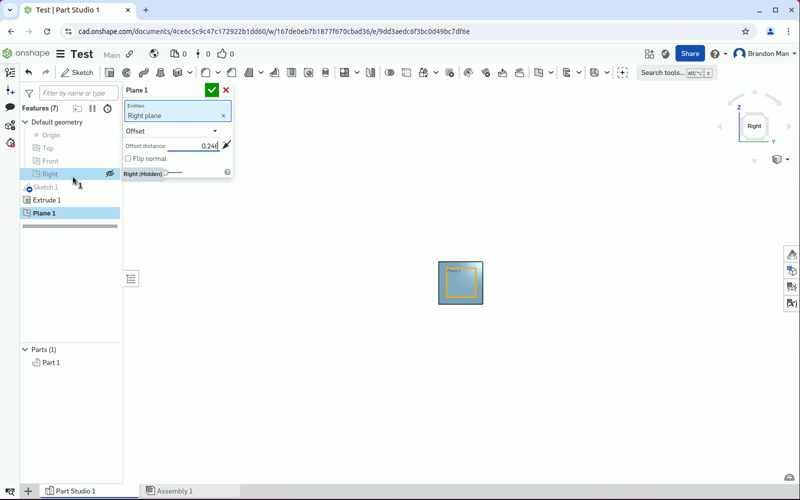
key(enter, 2)
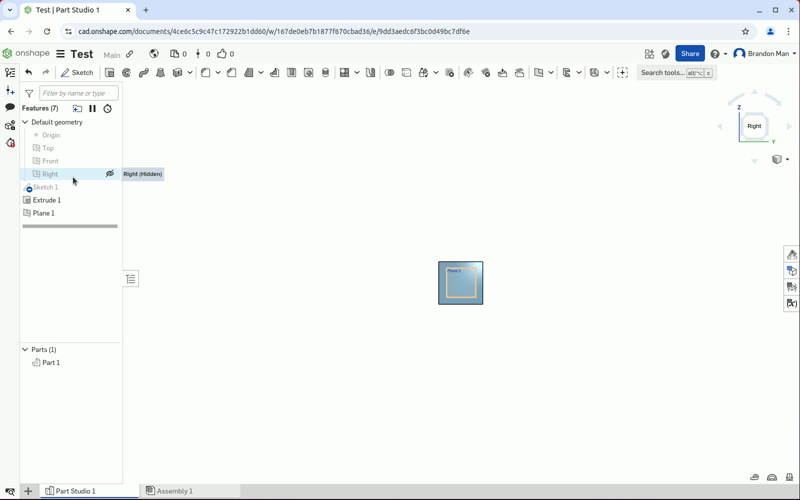
key(shift+s)
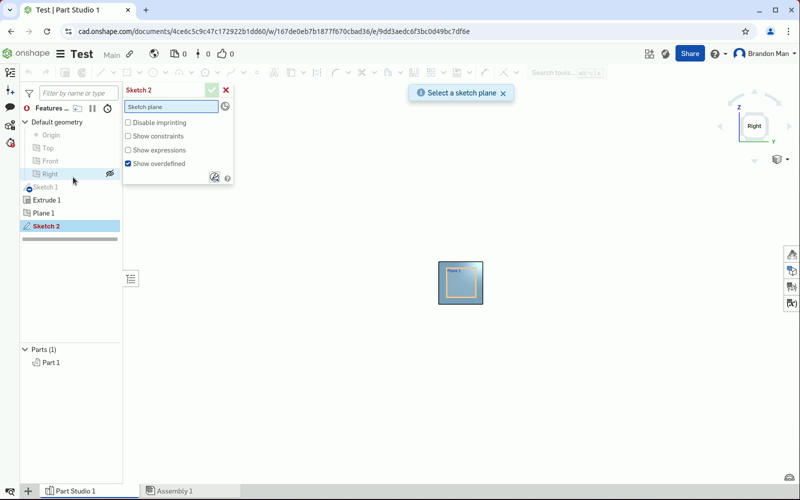
mouse_move(73, 215)
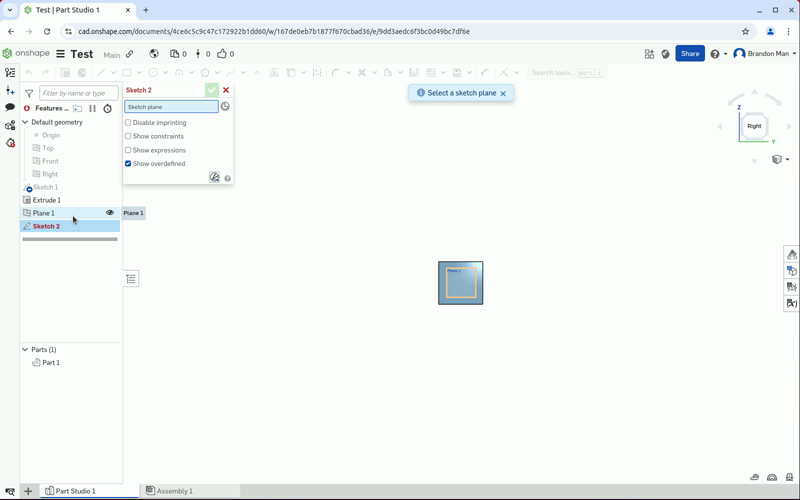
click(73, 215)
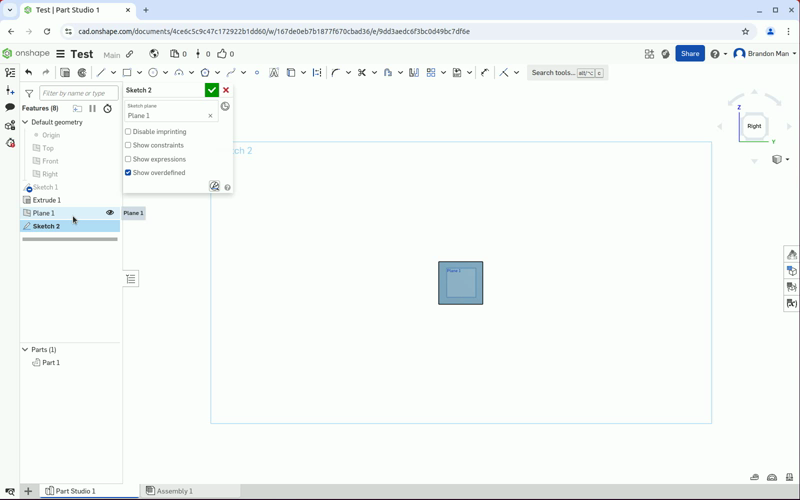
mouse_move(73, 352)
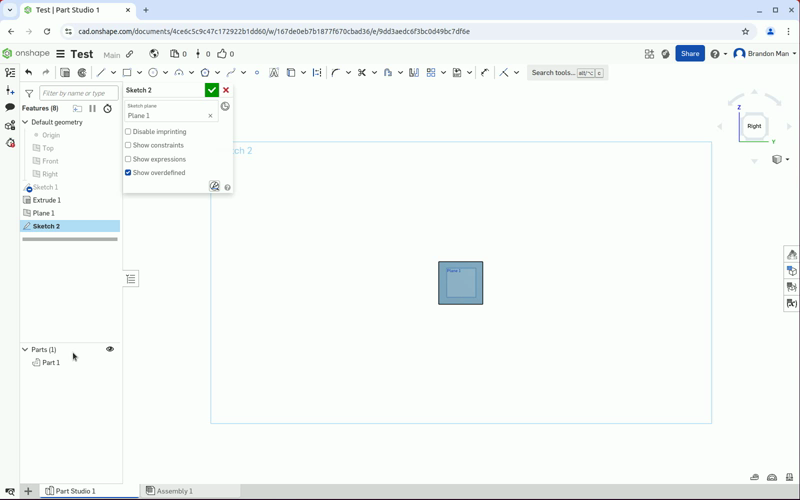
key(y)
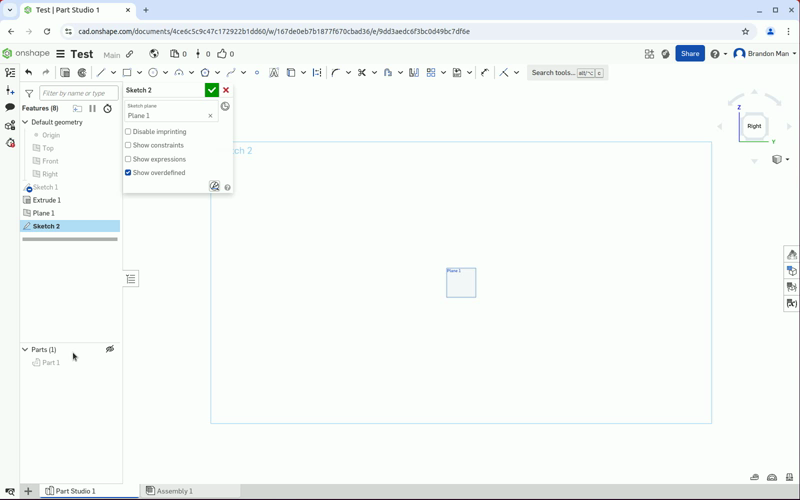
key(l)
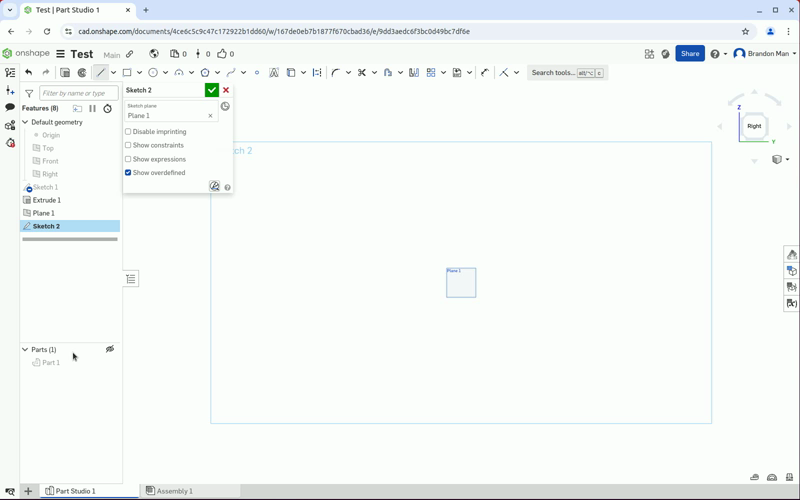
key_down(shift)
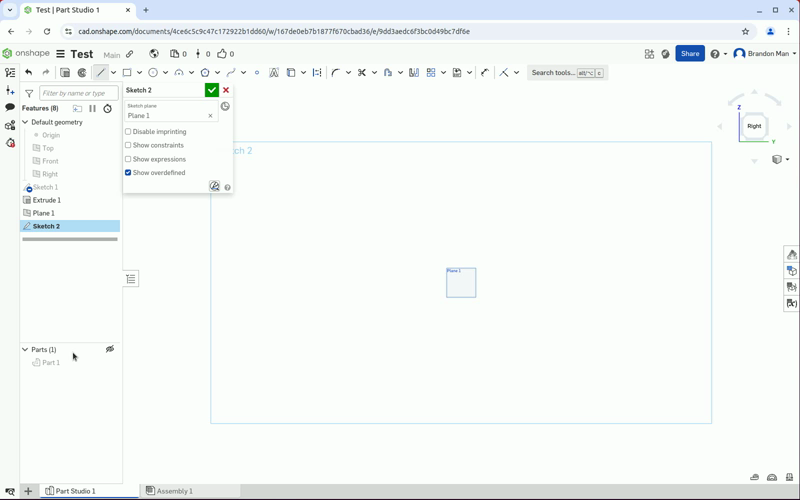
mouse_move(449, 304)
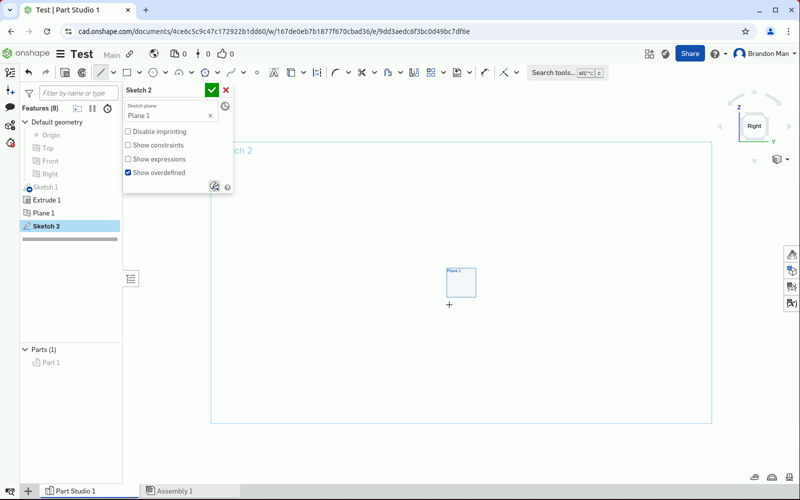
click(449, 304)
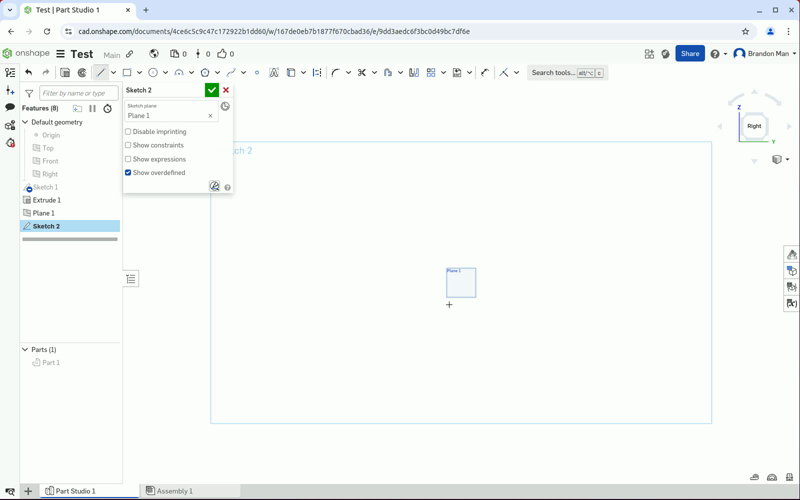
key_up(shift)
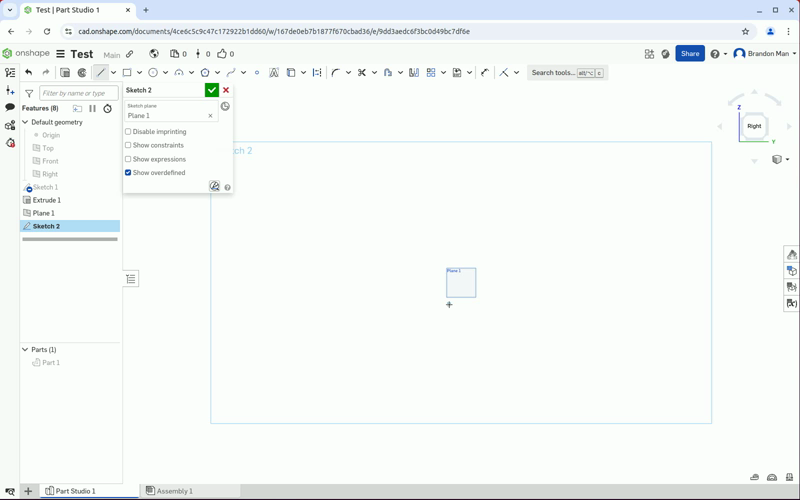
key_down(shift)
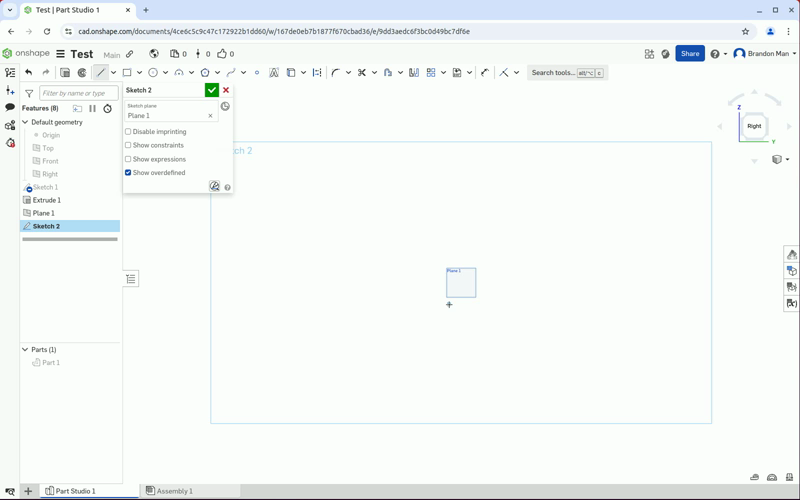
mouse_move(479, 304)
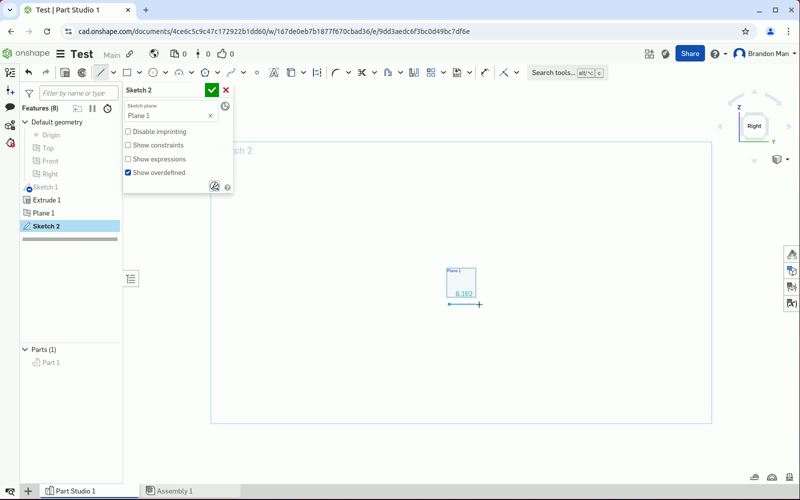
mouse_move(450, 304)
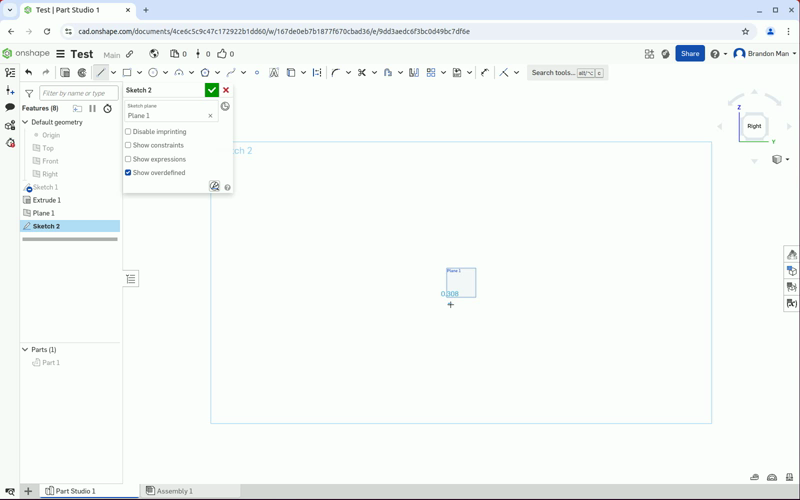
scroll(6)
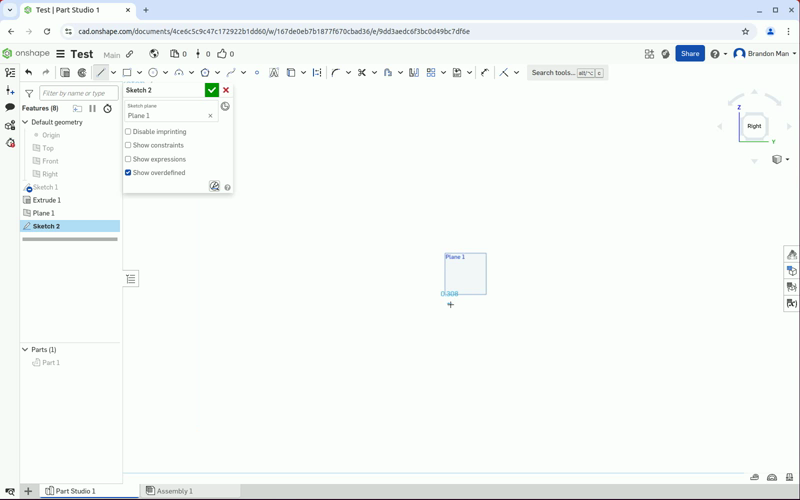
scroll(6)
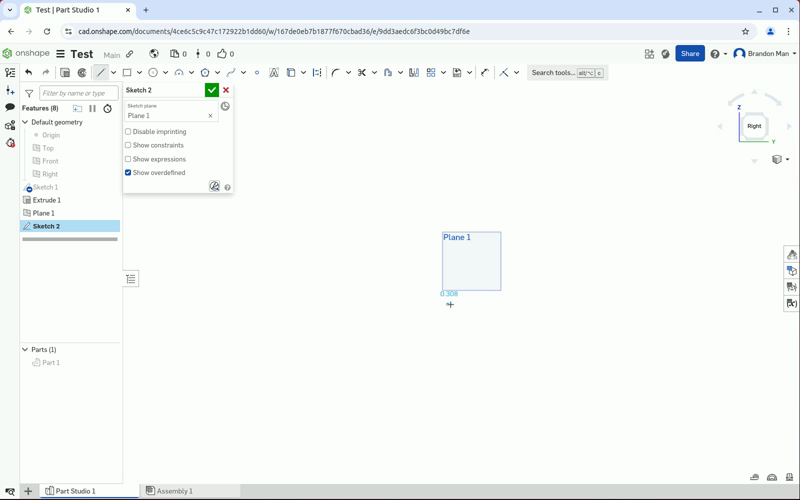
scroll(6)
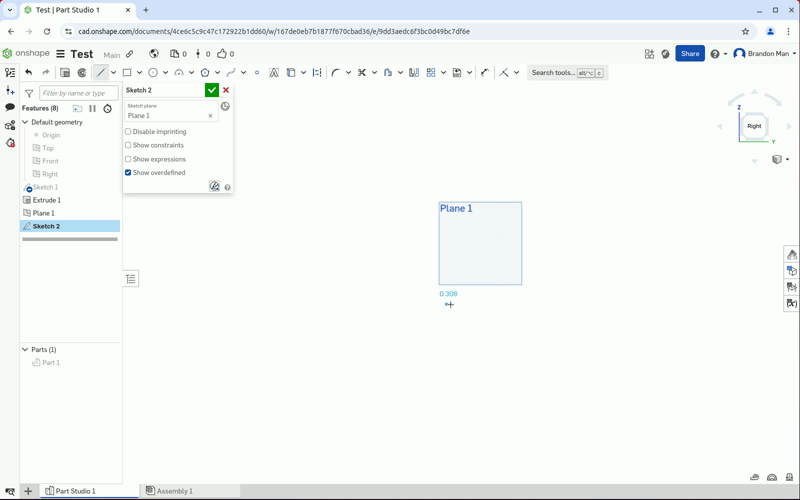
scroll(6)
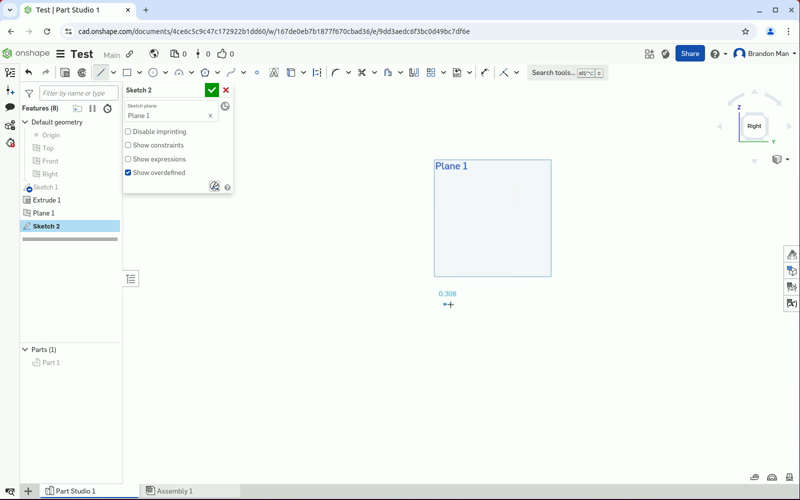
scroll(6)
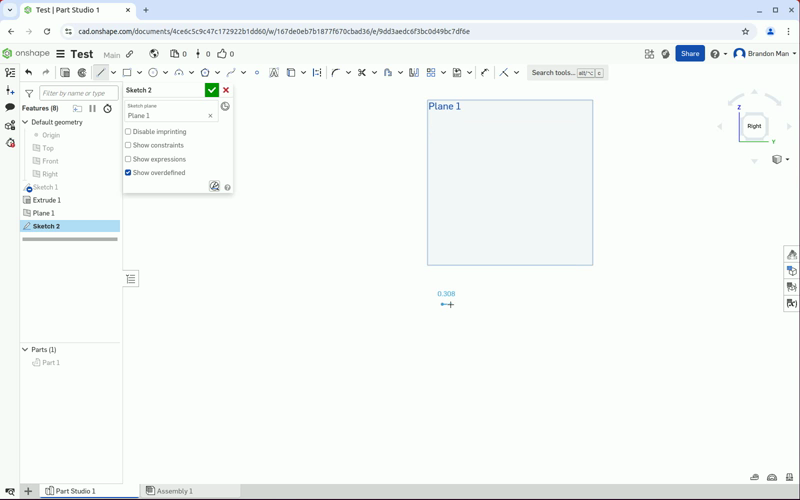
scroll(6)
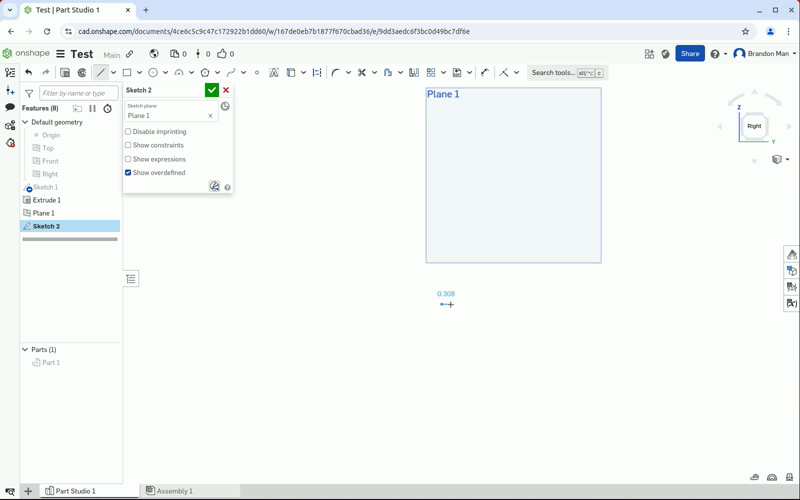
scroll(6)
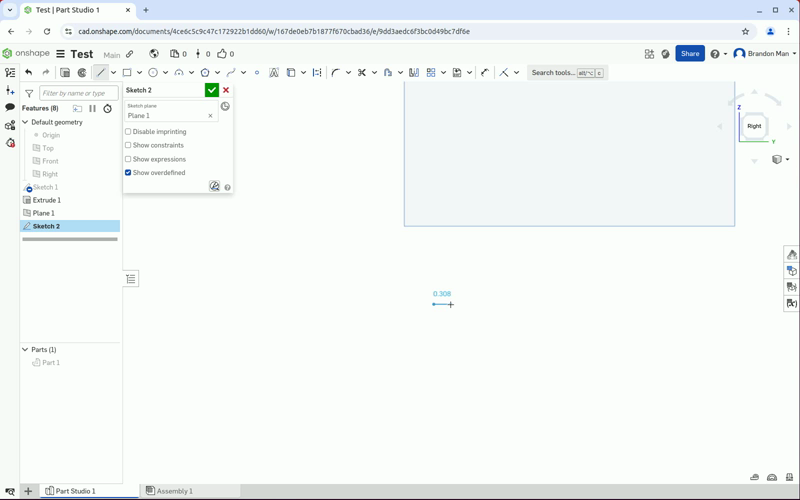
click(450, 304)
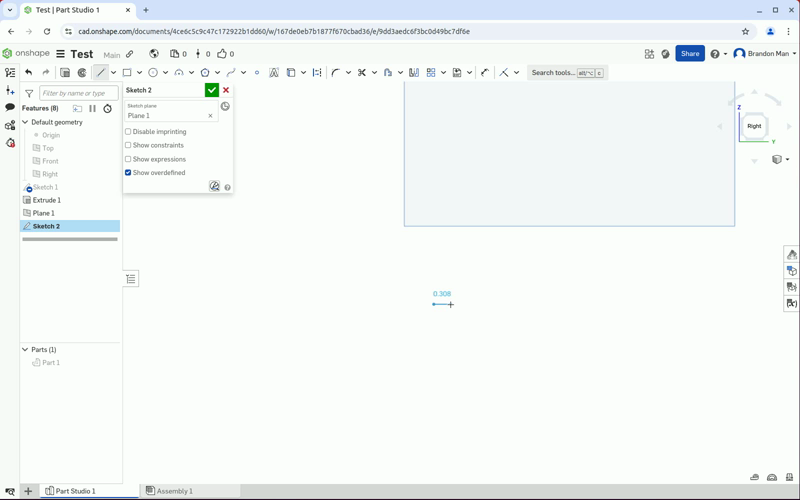
scroll(-6)
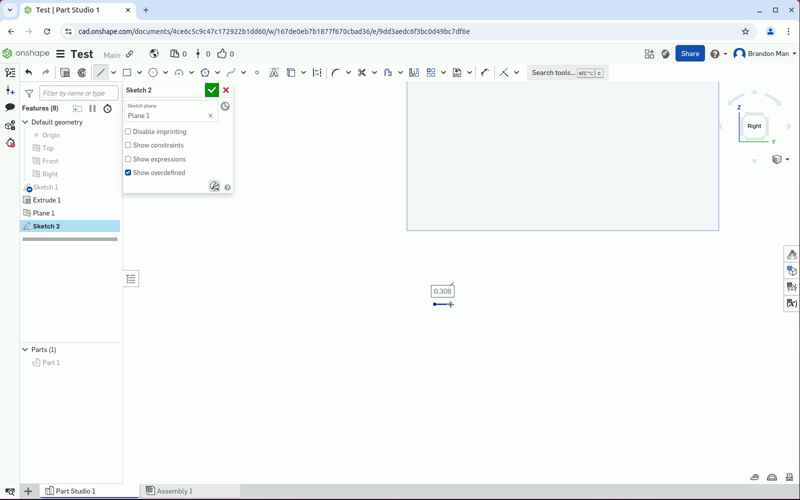
scroll(-6)
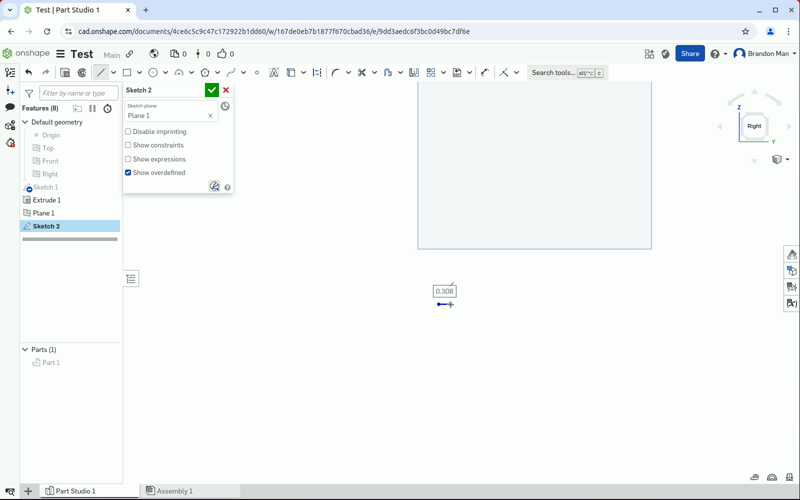
scroll(-6)
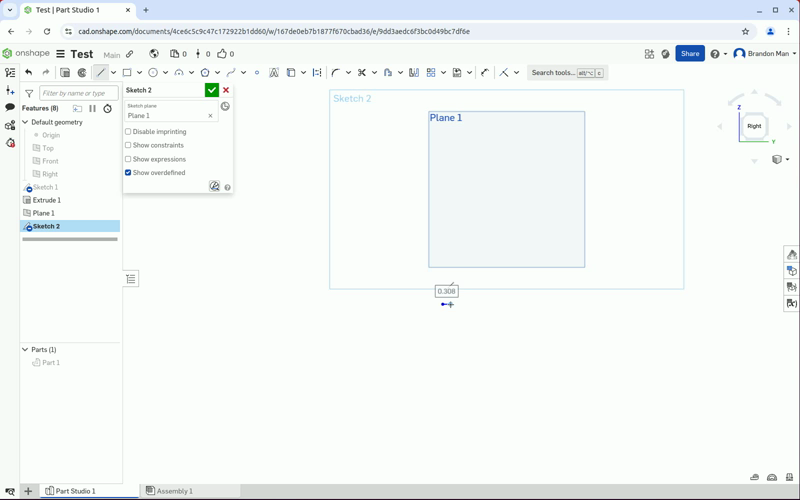
scroll(-6)
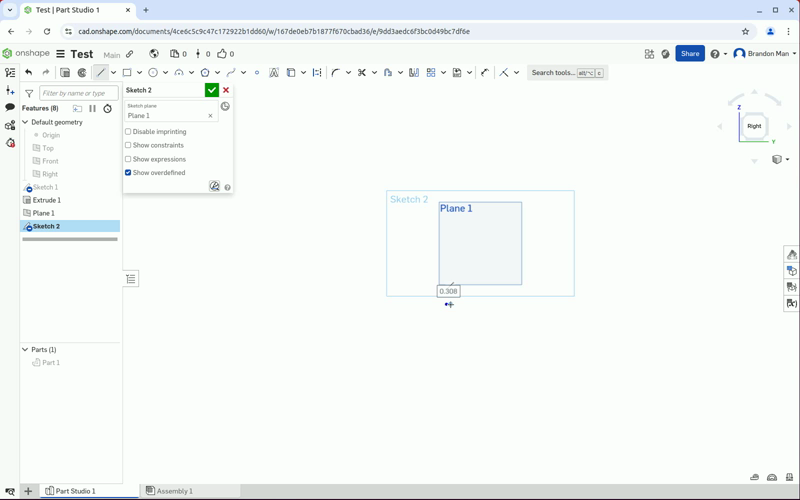
scroll(-6)
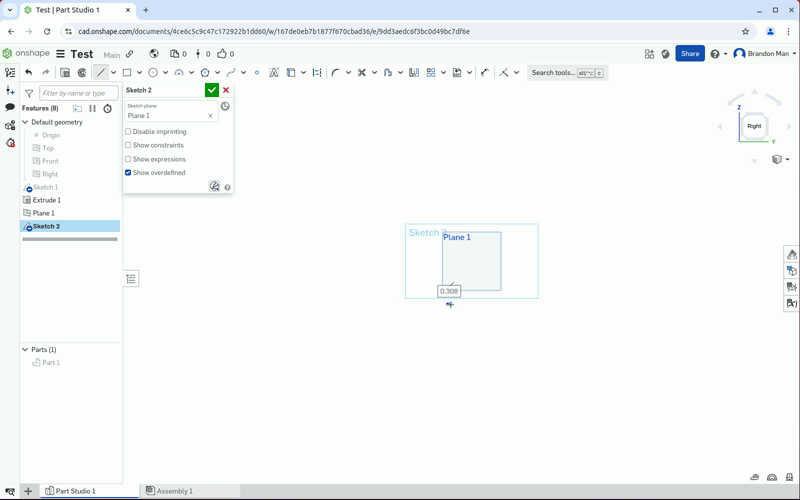
scroll(-6)
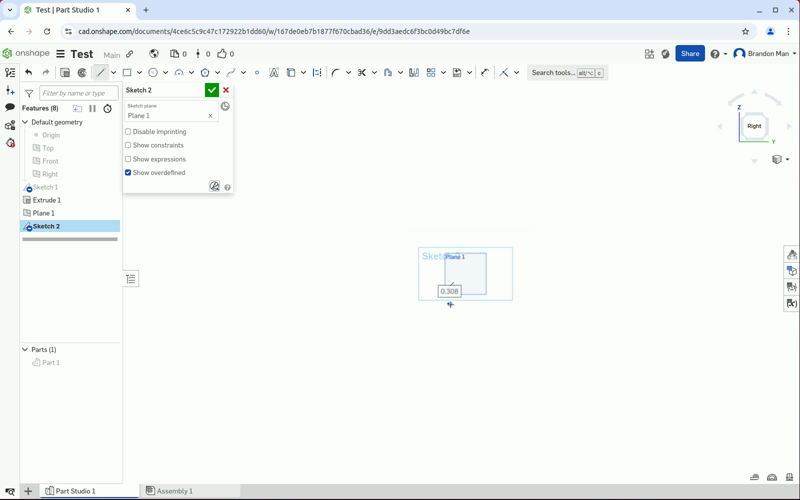
scroll(-6)
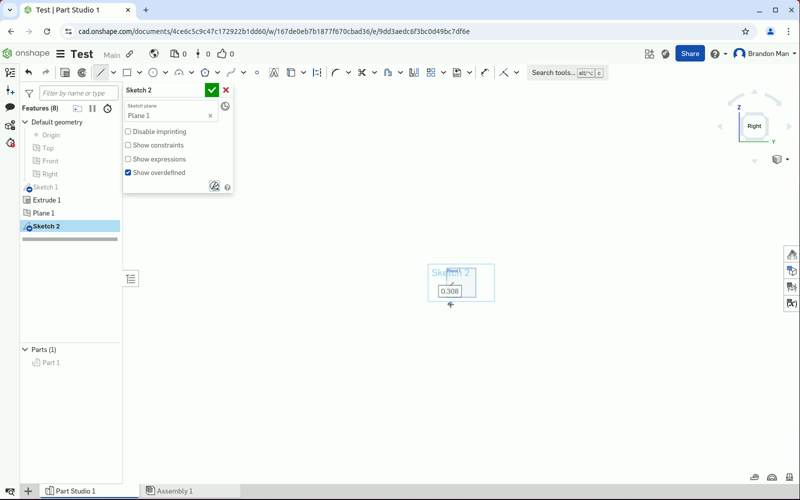
key_up(shift)
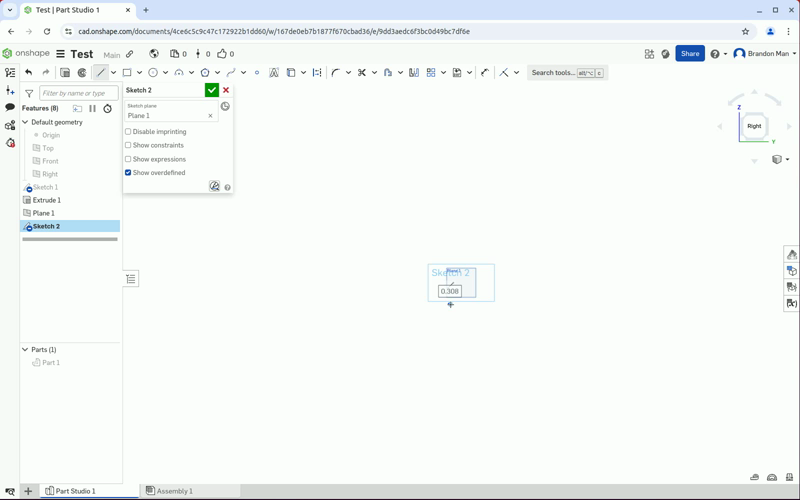
key_down(shift)
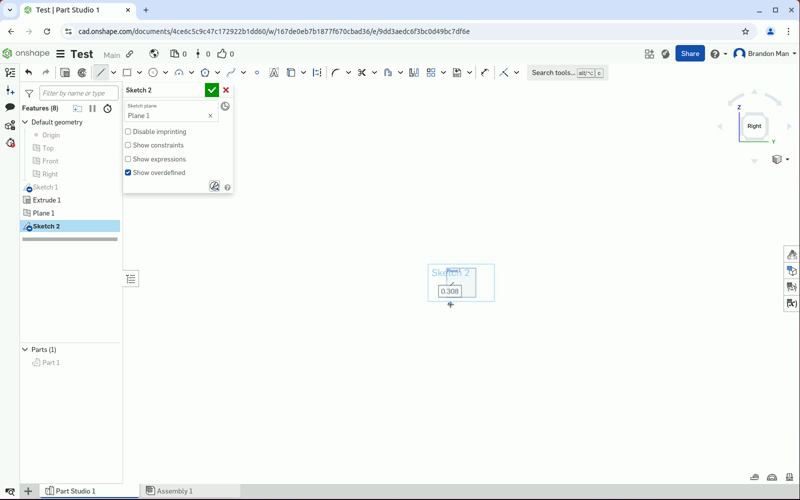
mouse_move(480, 304)
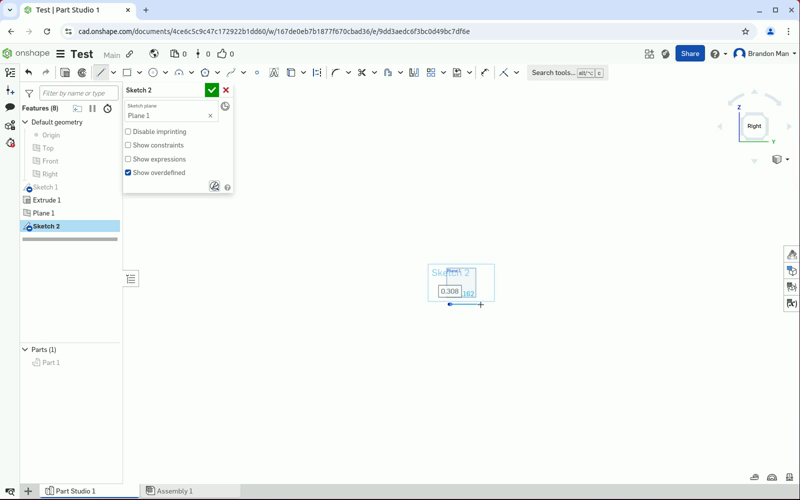
mouse_move(450, 261)
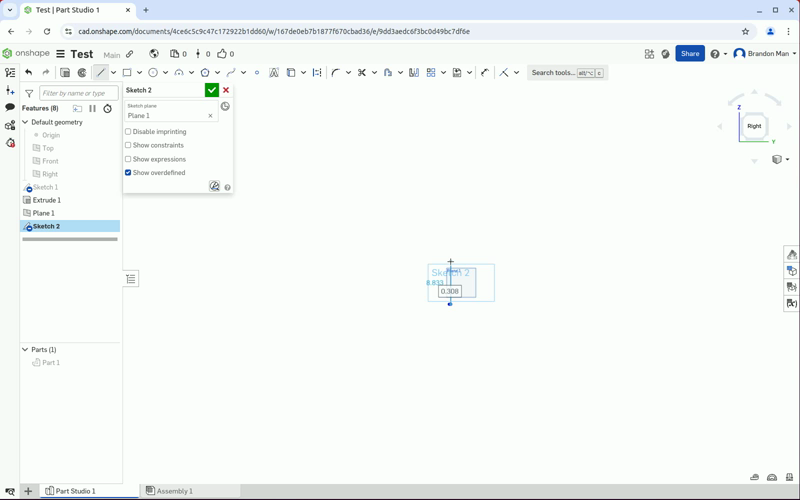
click(450, 261)
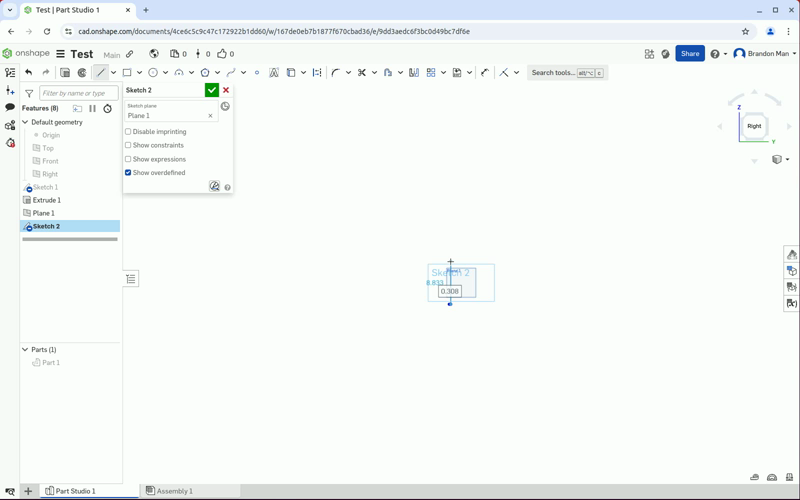
key_up(shift)
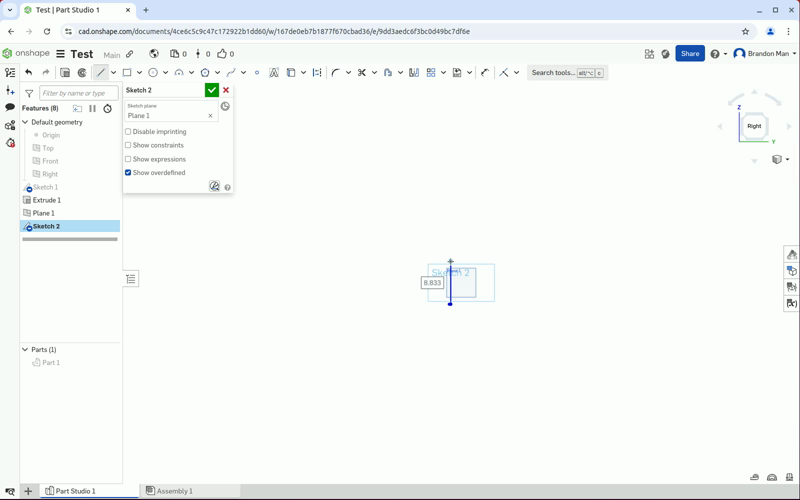
key_down(shift)
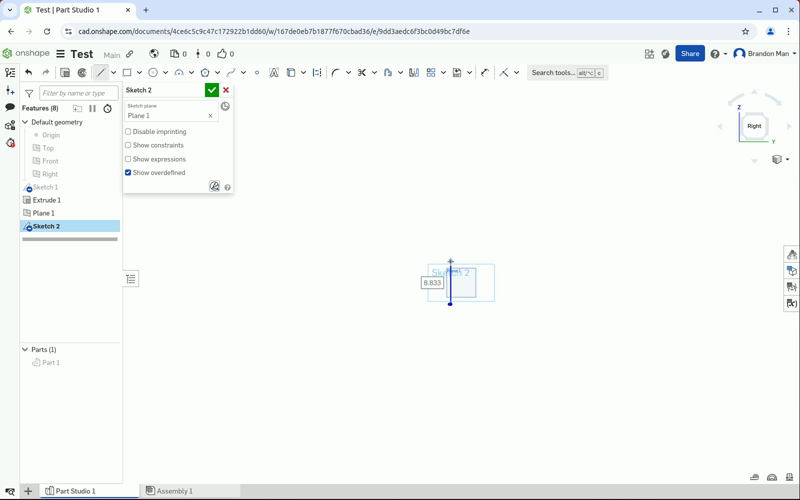
mouse_move(480, 261)
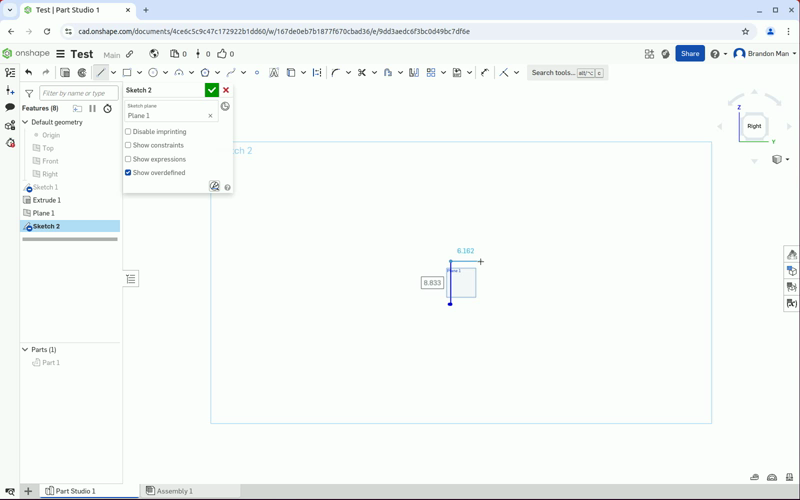
mouse_move(449, 261)
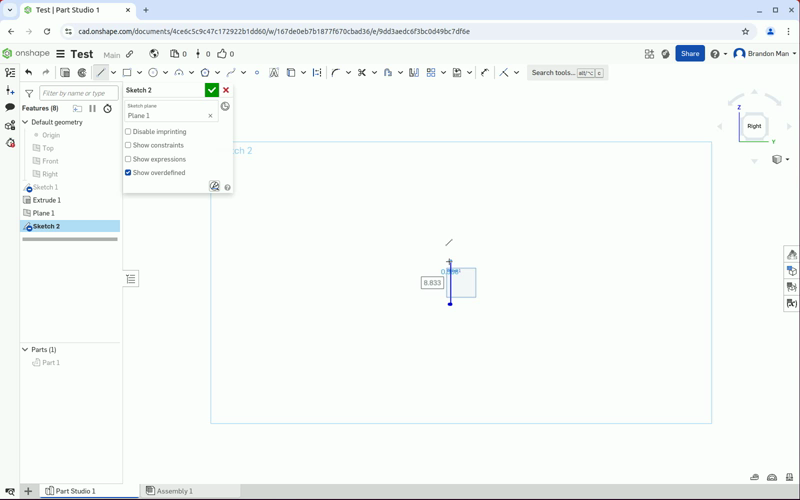
scroll(6)
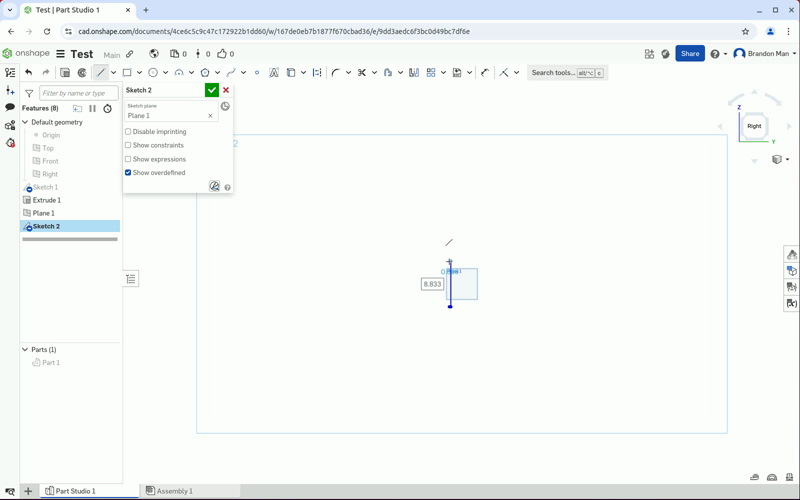
scroll(6)
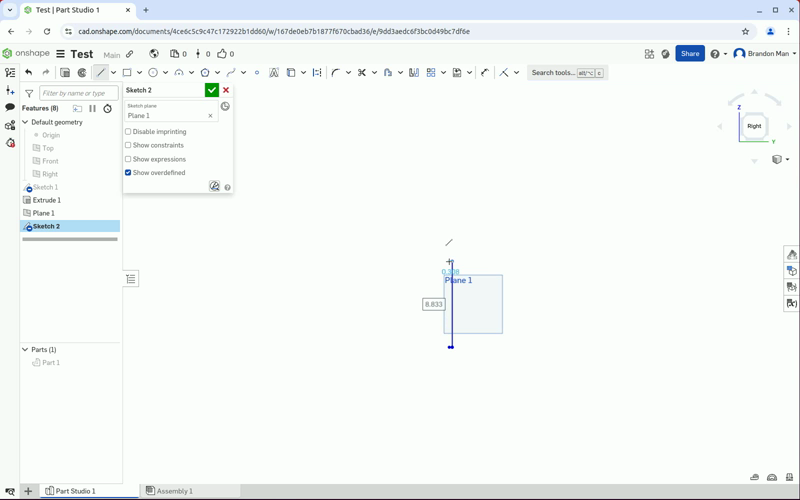
scroll(6)
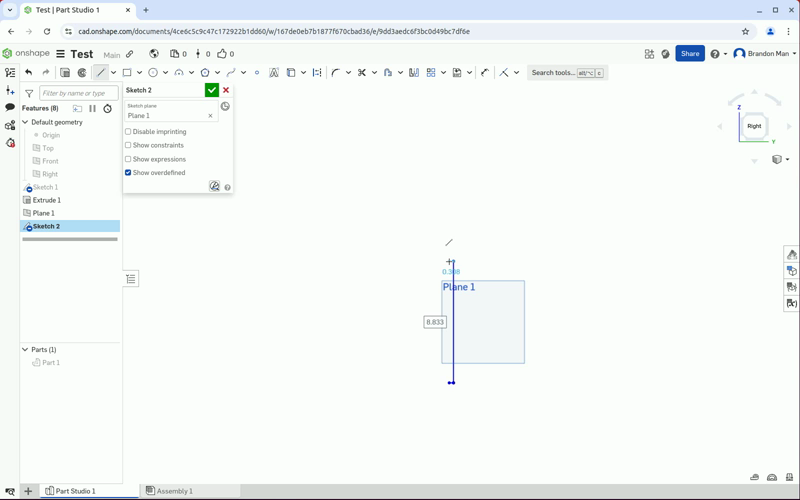
scroll(6)
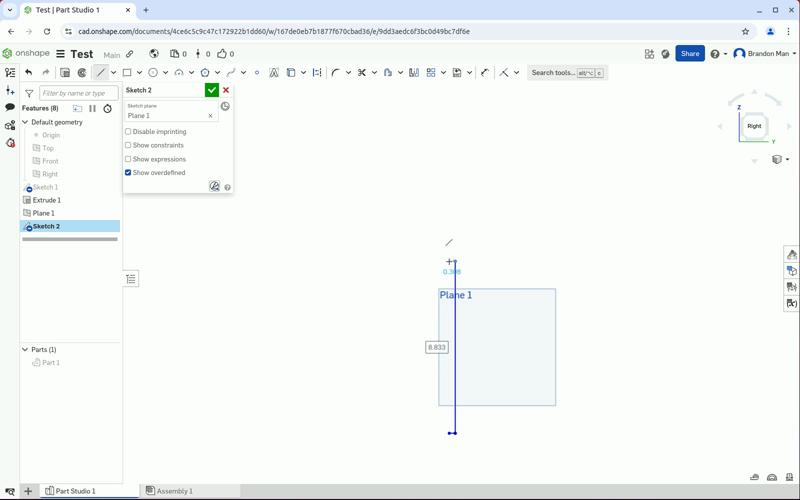
scroll(6)
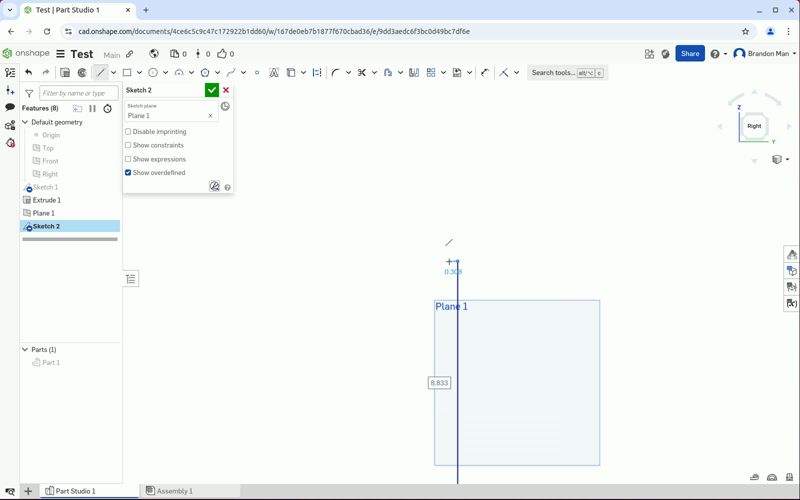
scroll(6)
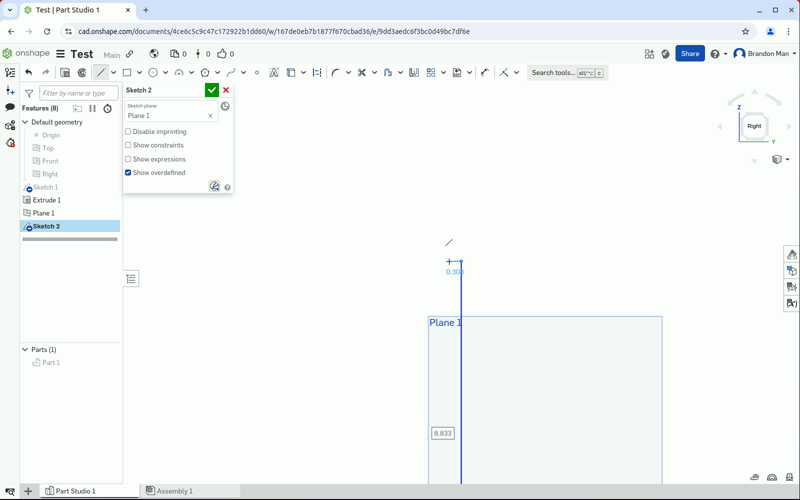
scroll(6)
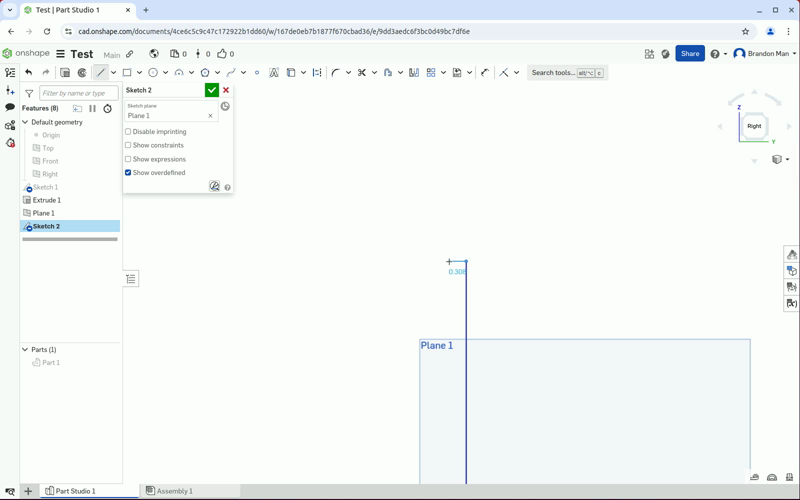
click(449, 261)
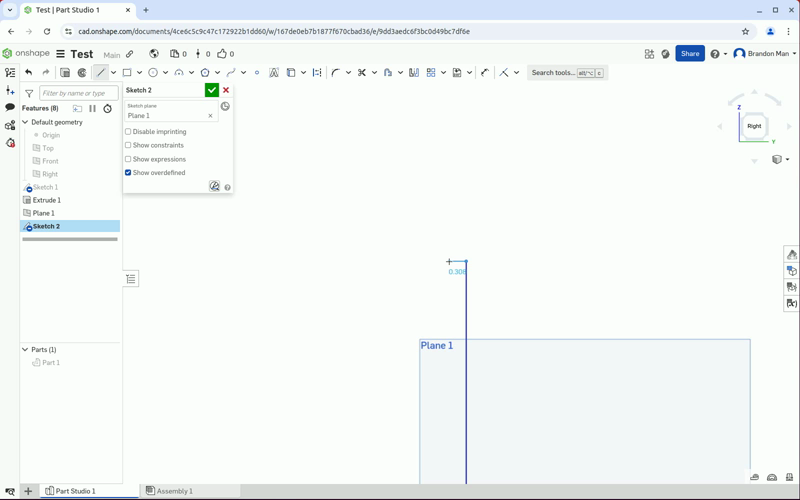
scroll(-6)
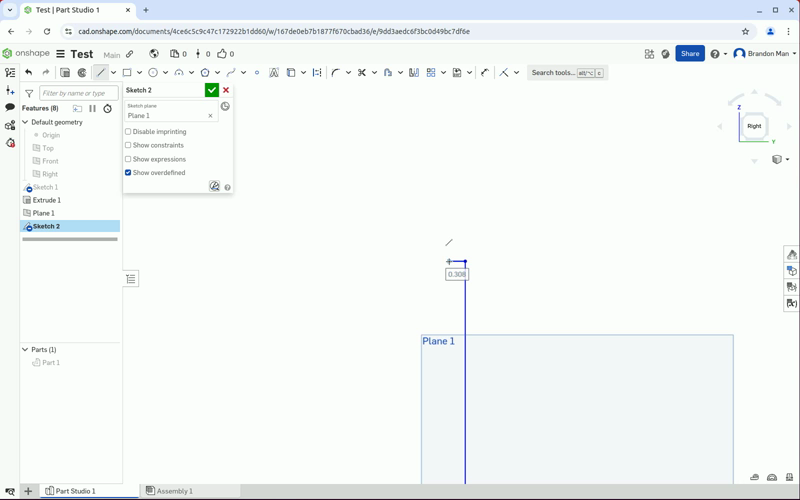
scroll(-6)
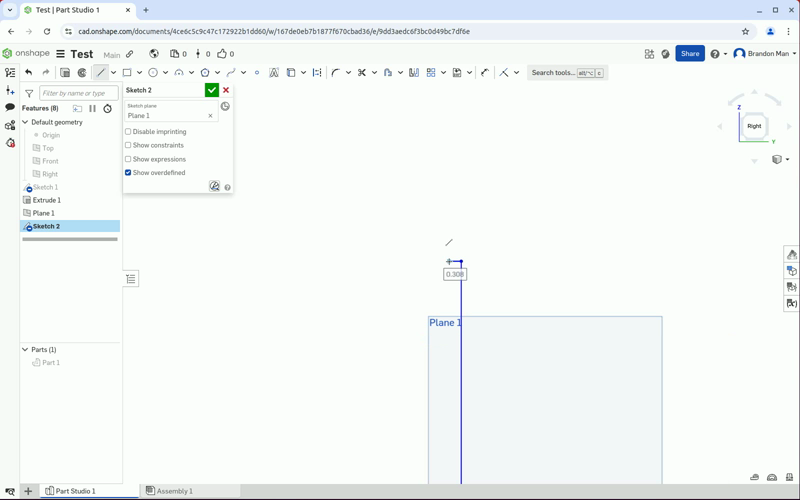
scroll(-6)
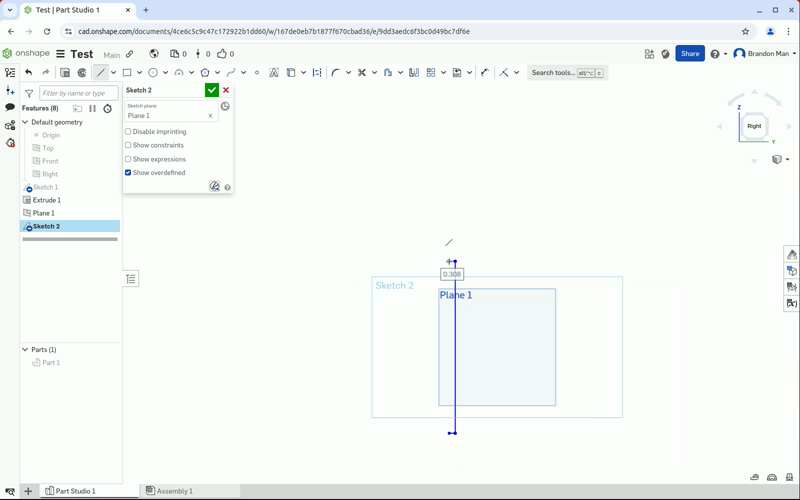
scroll(-6)
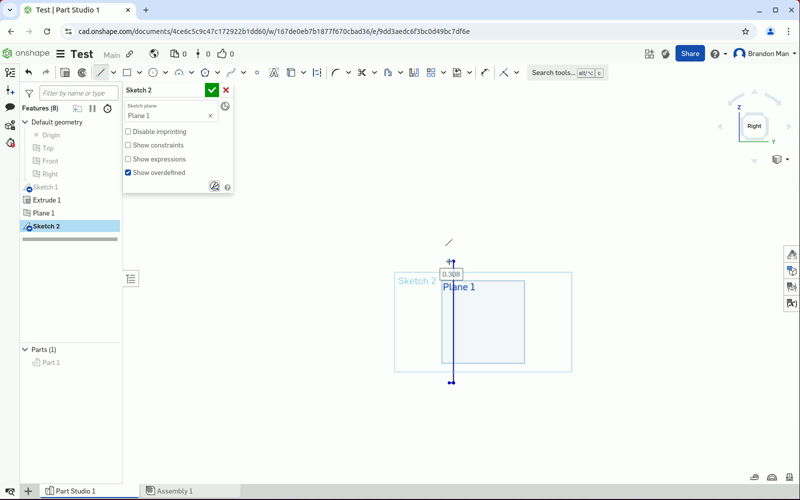
scroll(-6)
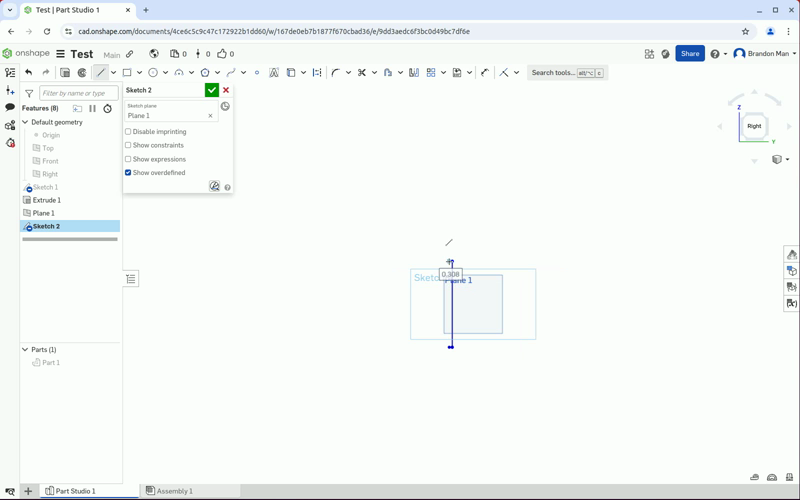
scroll(-6)
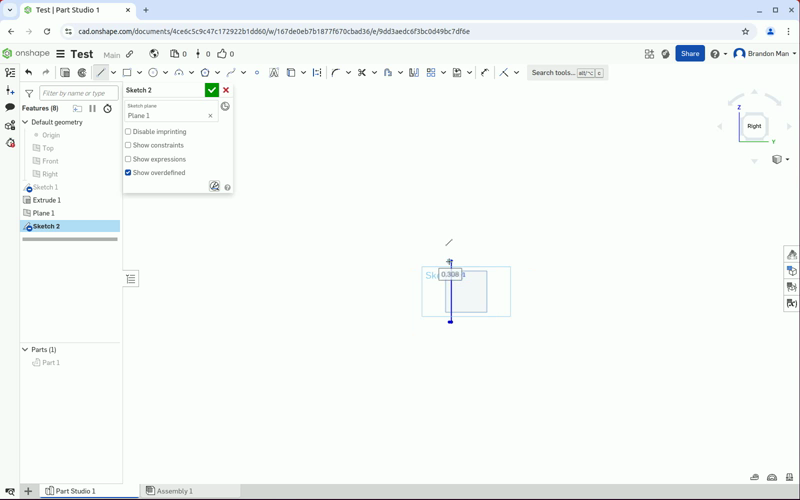
scroll(-6)
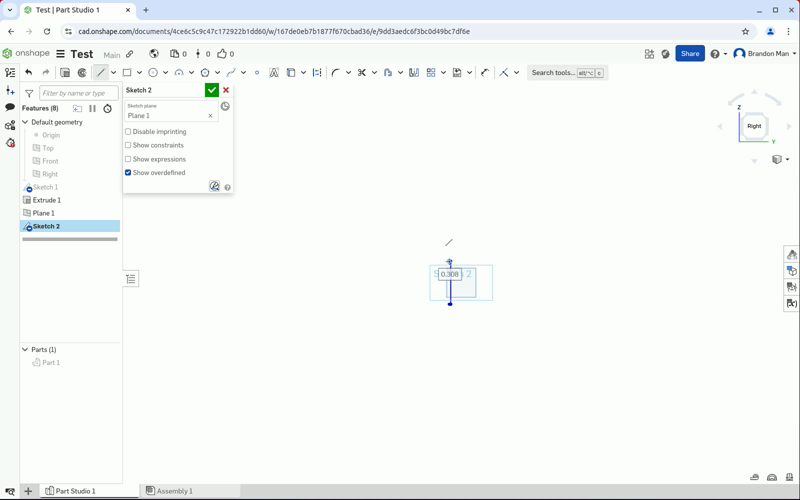
key_up(shift)
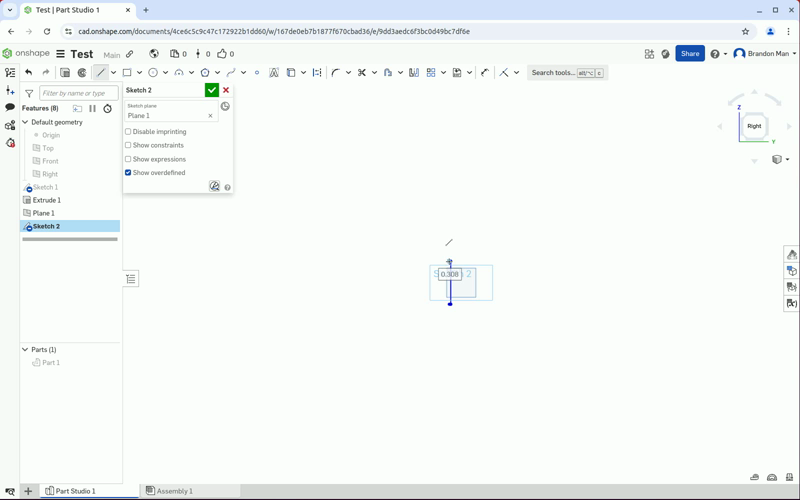
mouse_move(479, 261)
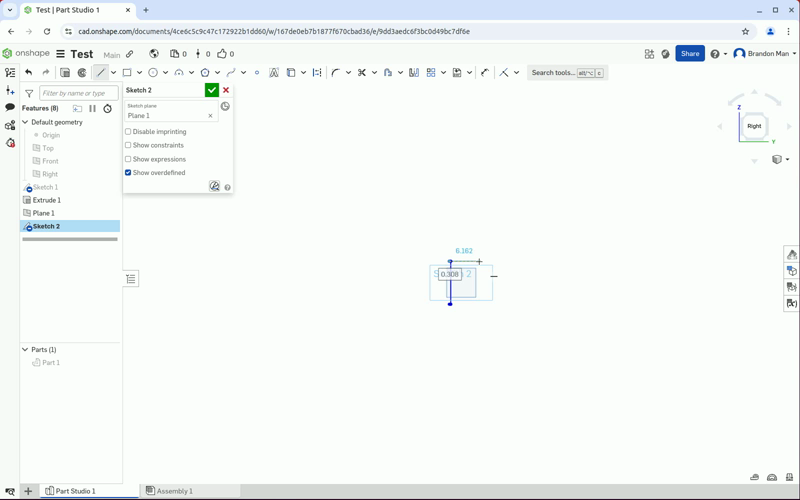
key_down(shift)
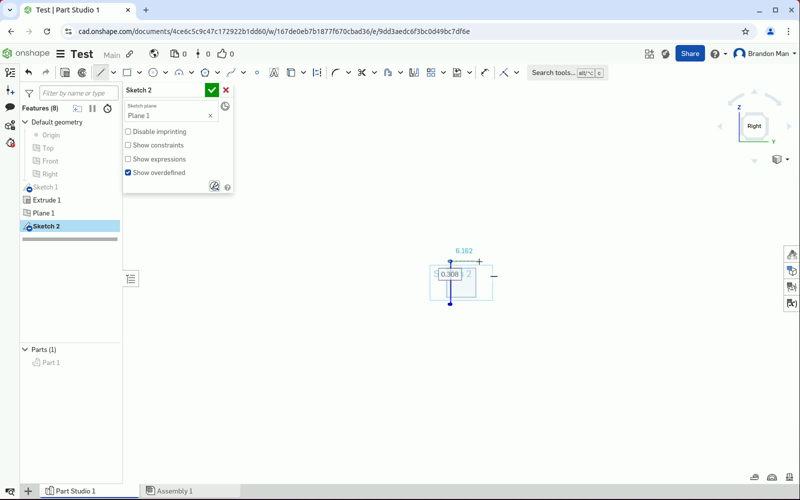
mouse_move(449, 304)
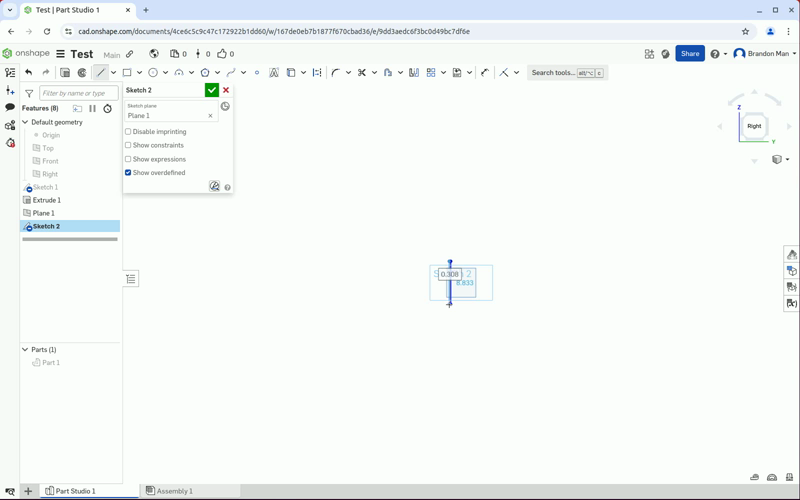
scroll(6)
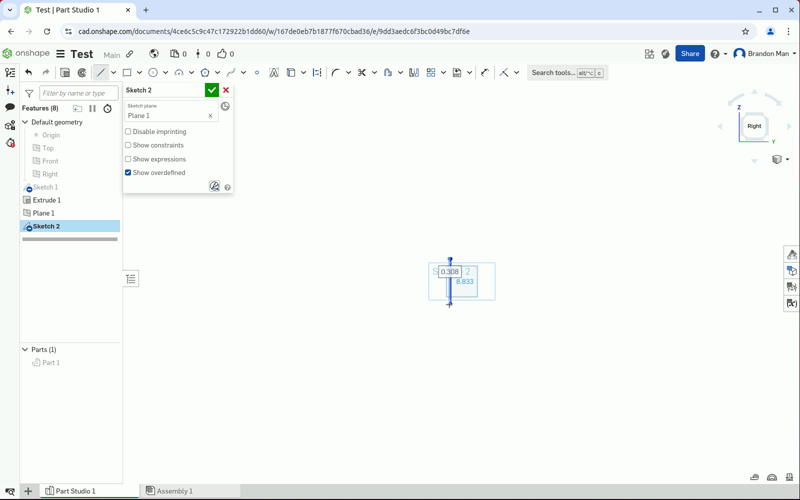
scroll(6)
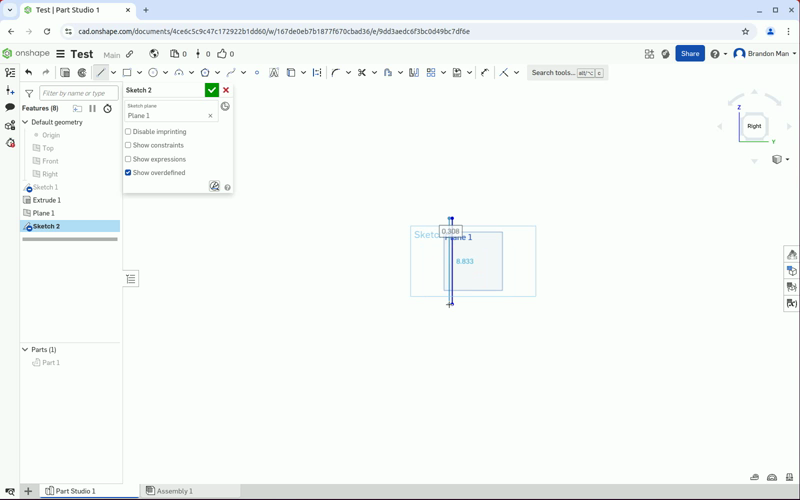
scroll(6)
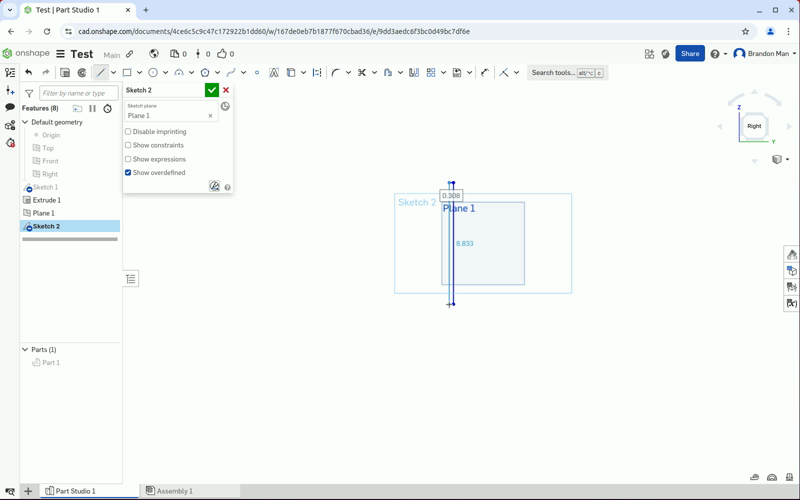
scroll(6)
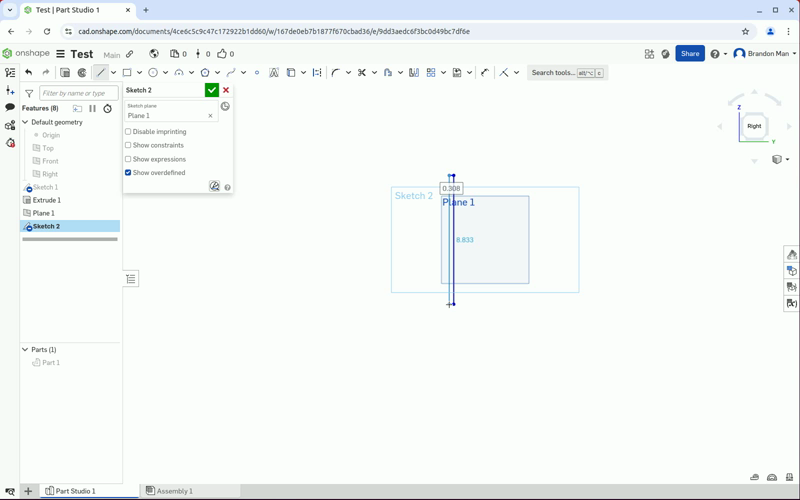
scroll(6)
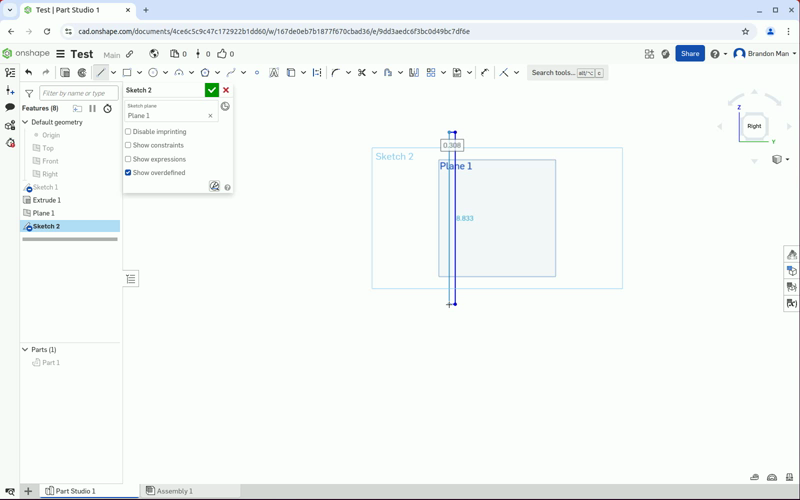
scroll(6)
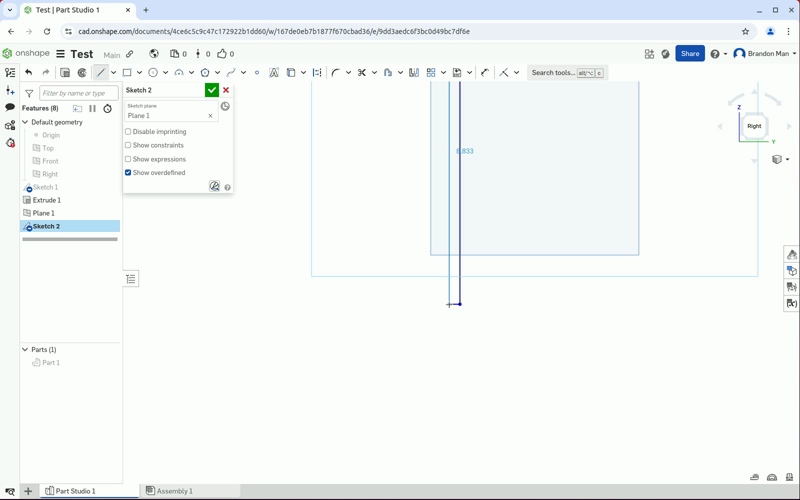
scroll(6)
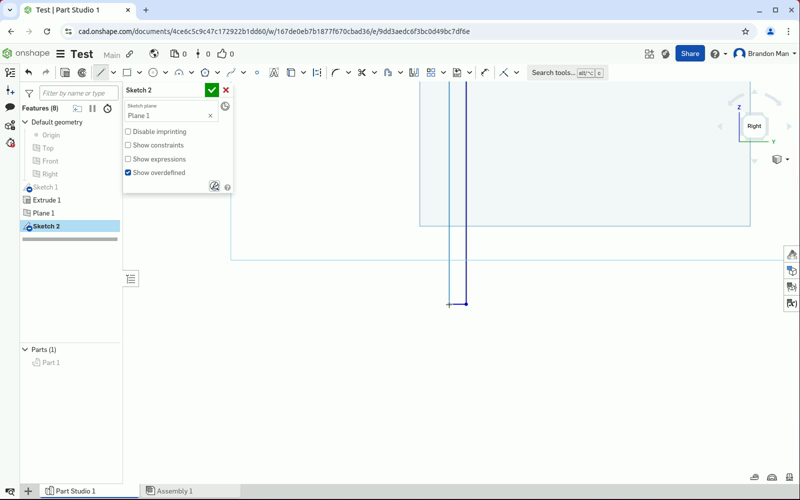
key_up(shift)
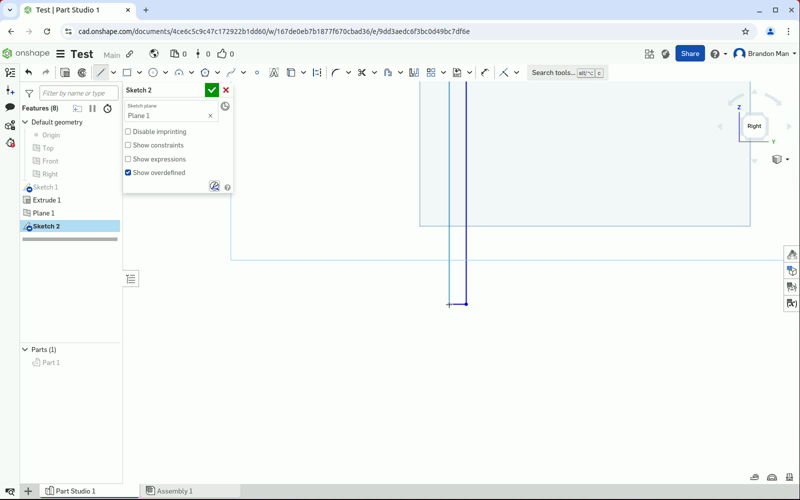
click(449, 304)
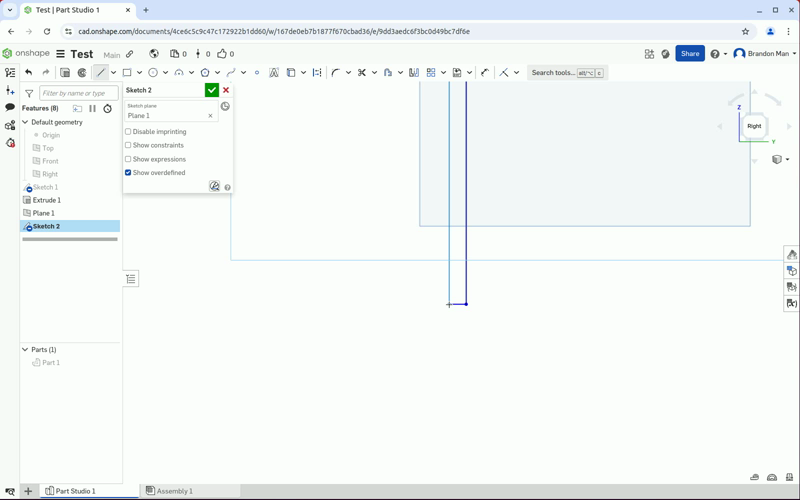
scroll(-6)
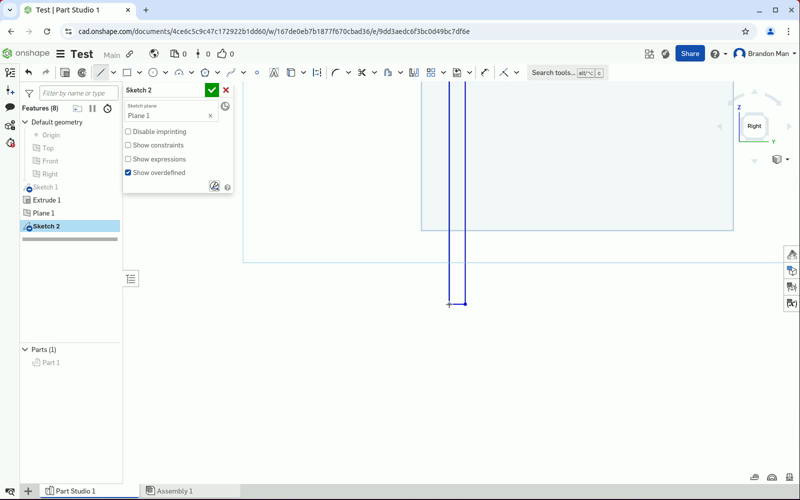
scroll(-6)
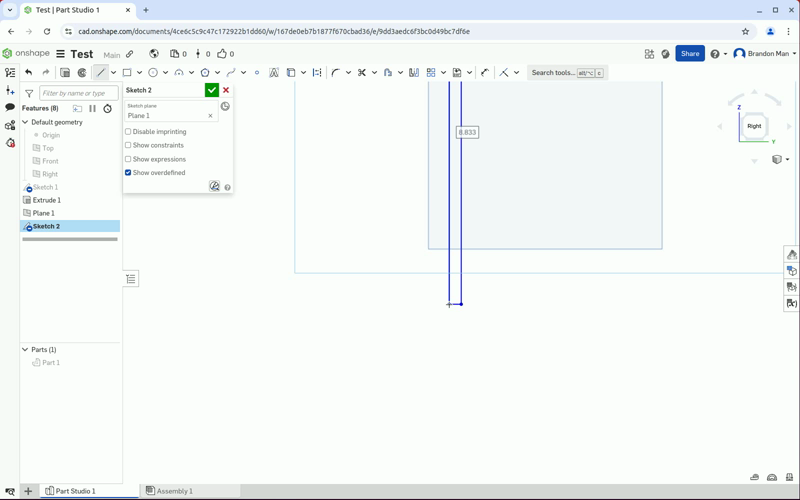
scroll(-6)
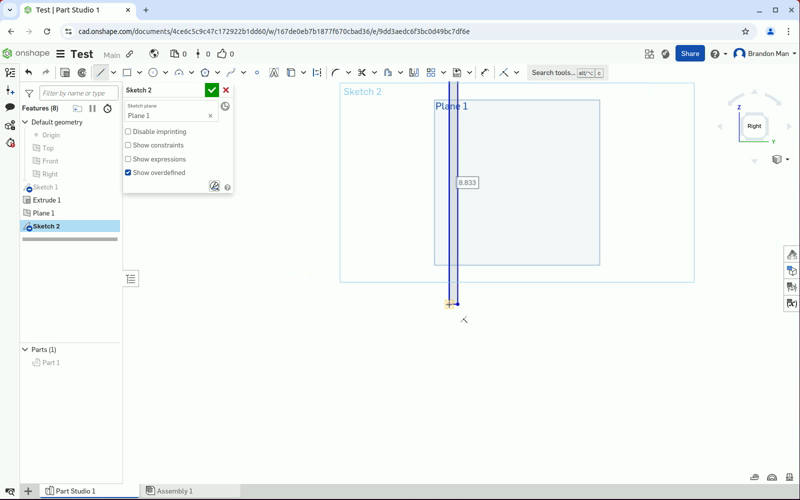
scroll(-6)
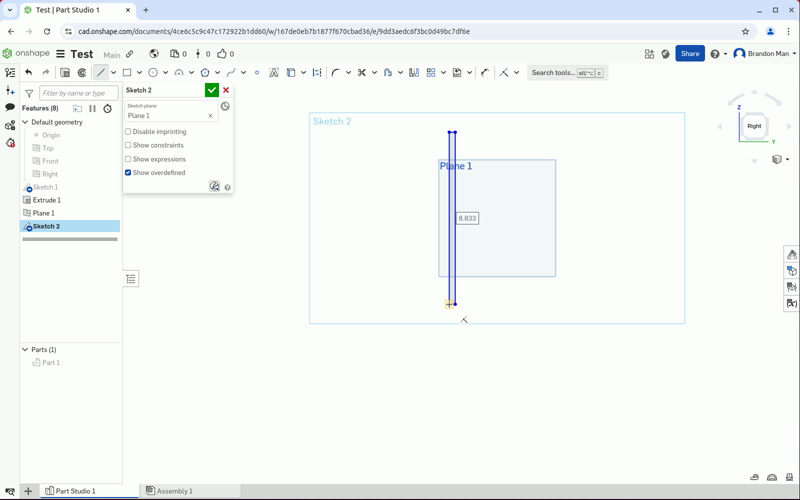
scroll(-6)
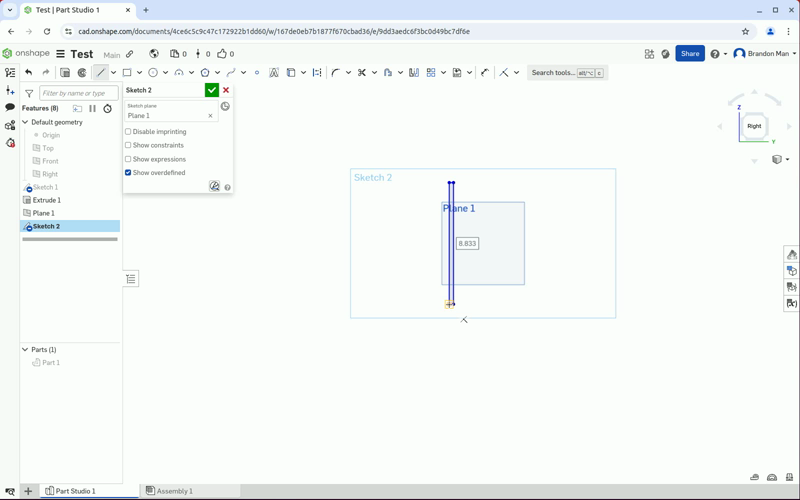
scroll(-6)
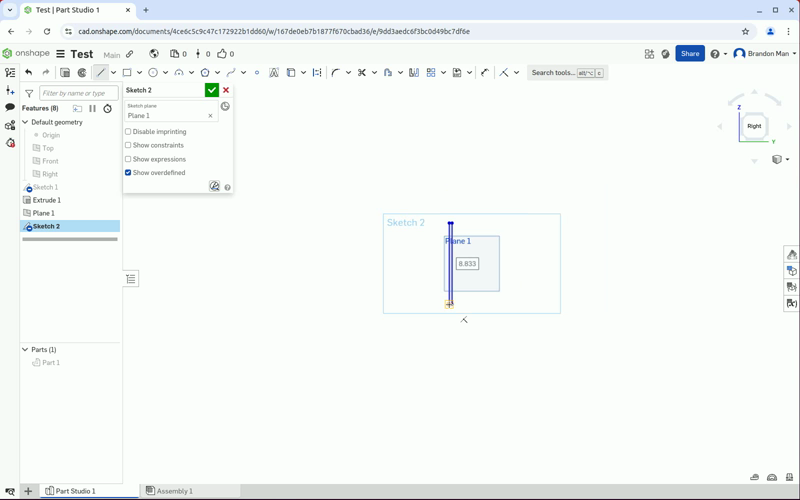
scroll(-6)
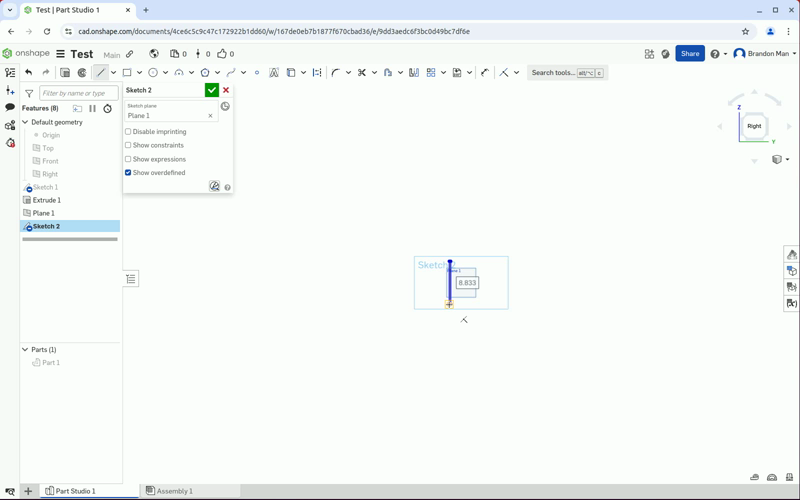
key(esc)
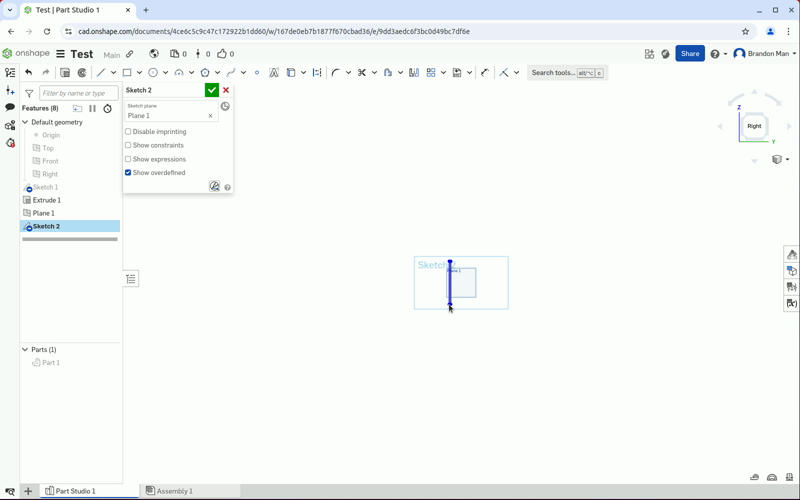
mouse_move(450, 273)
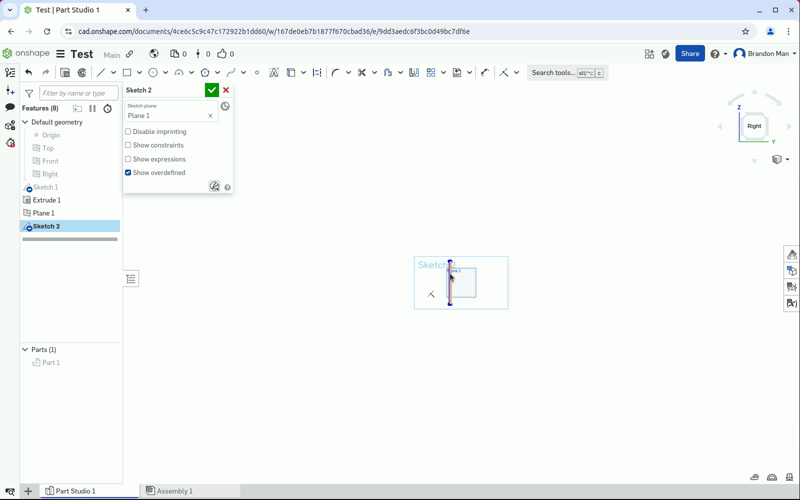
scroll(6)
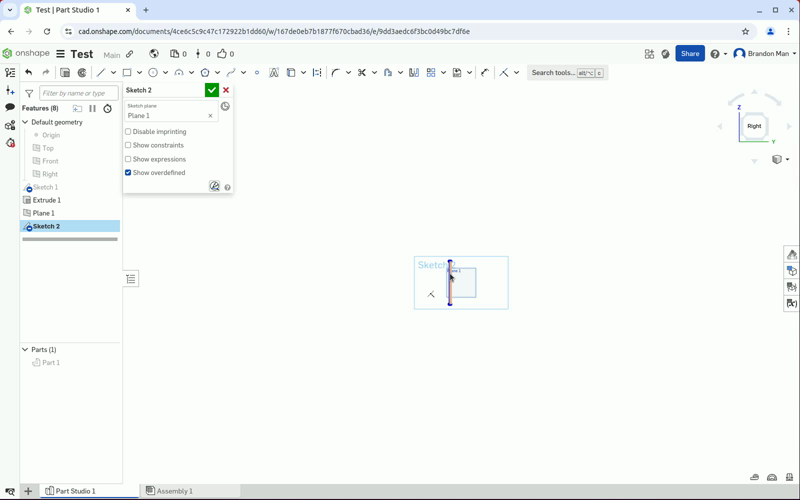
scroll(6)
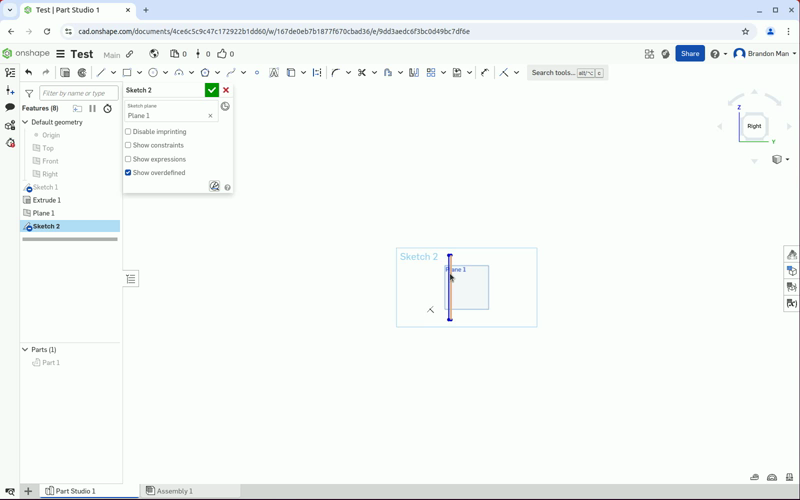
scroll(6)
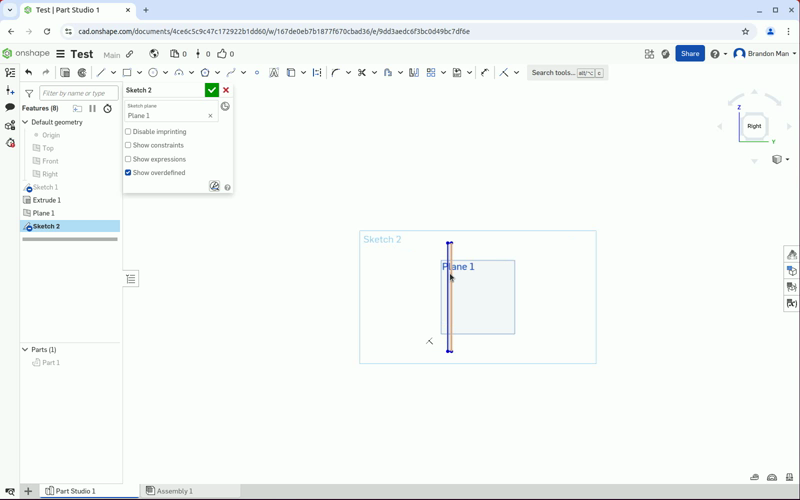
scroll(6)
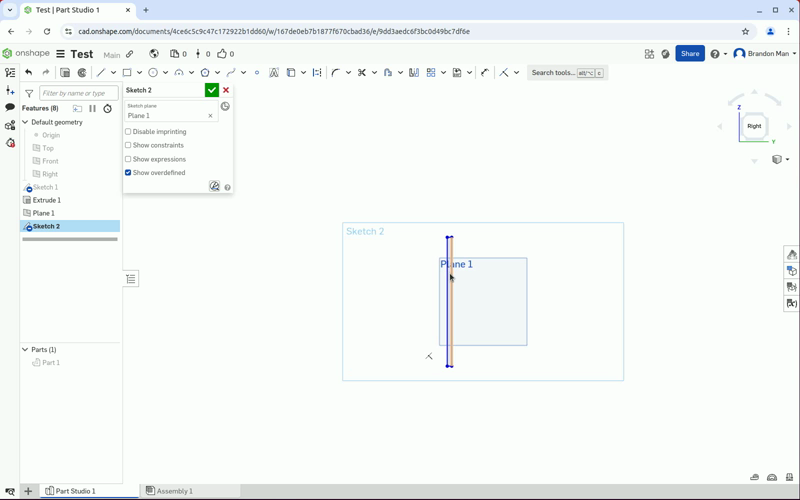
scroll(6)
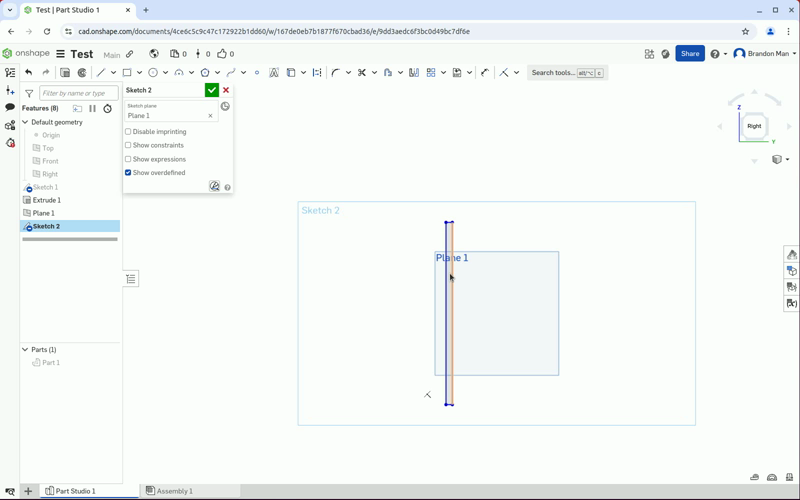
scroll(6)
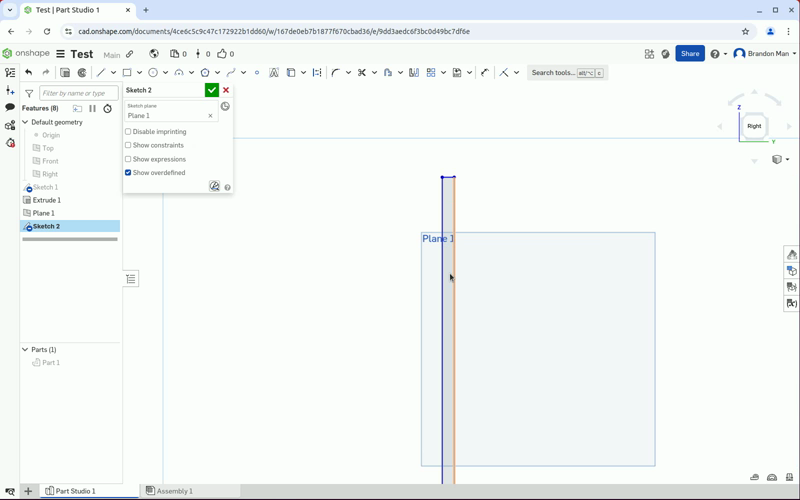
scroll(6)
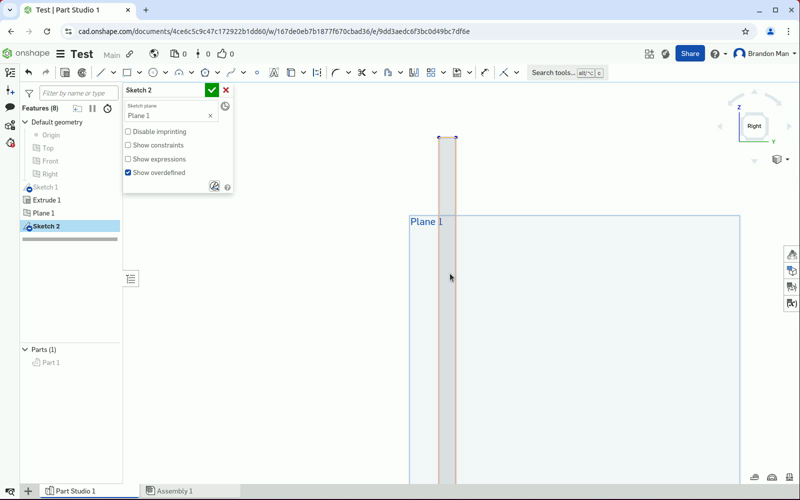
click(450, 273)
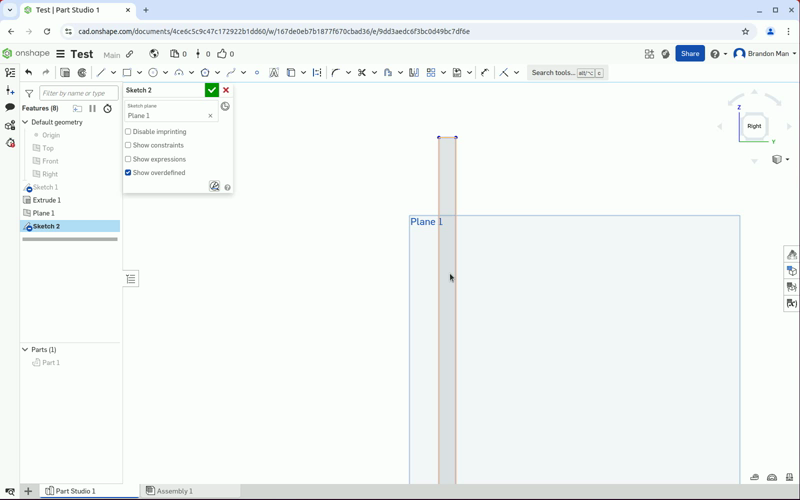
scroll(-6)
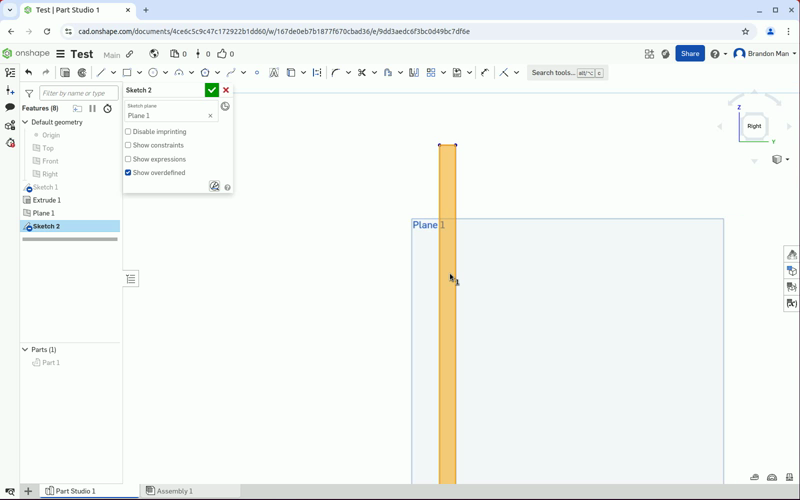
scroll(-6)
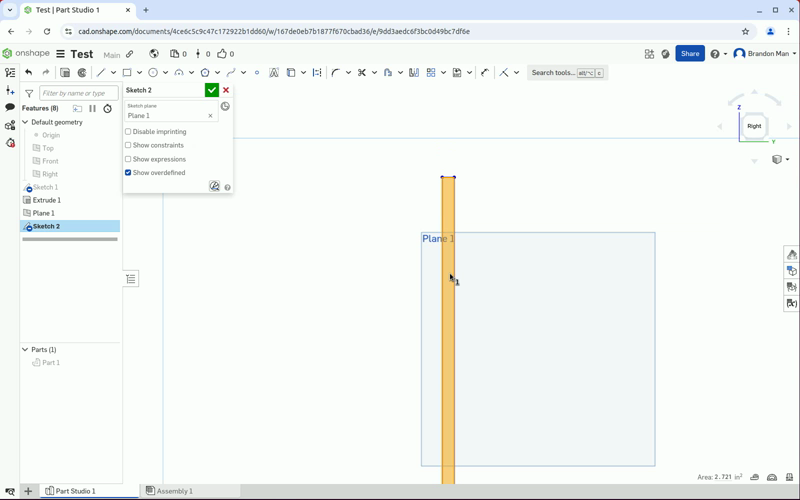
scroll(-6)
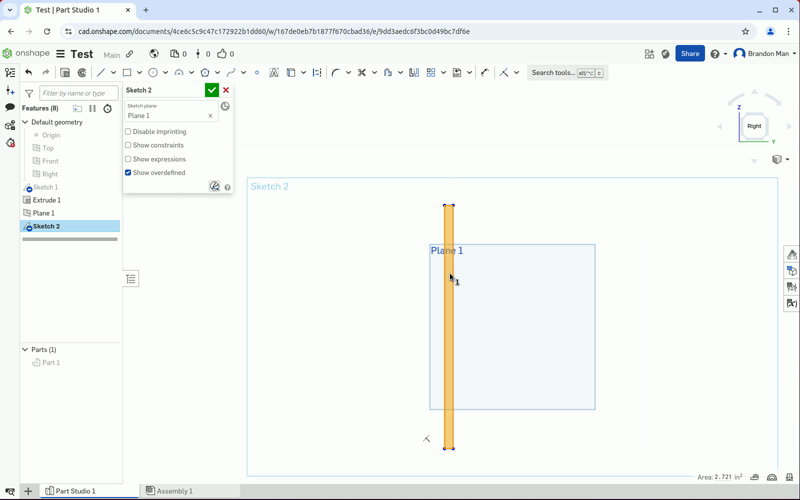
scroll(-6)
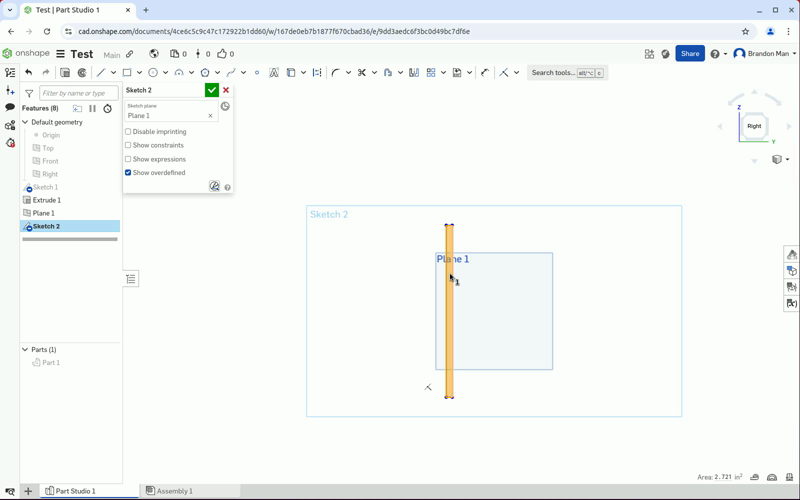
scroll(-6)
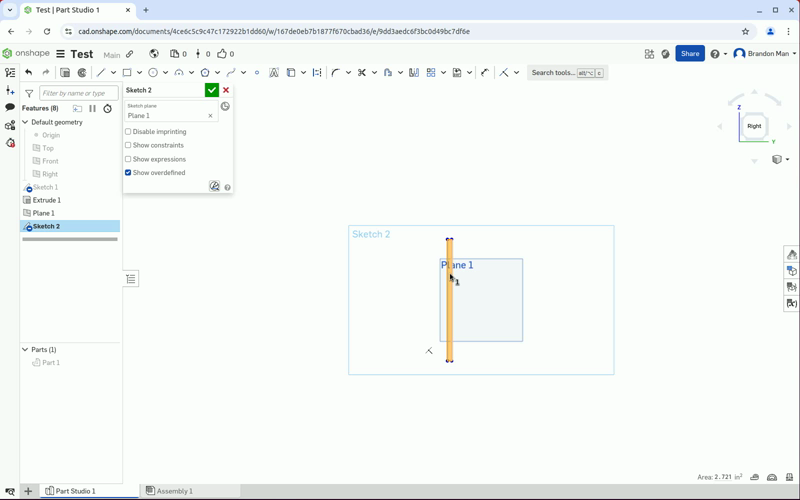
scroll(-6)
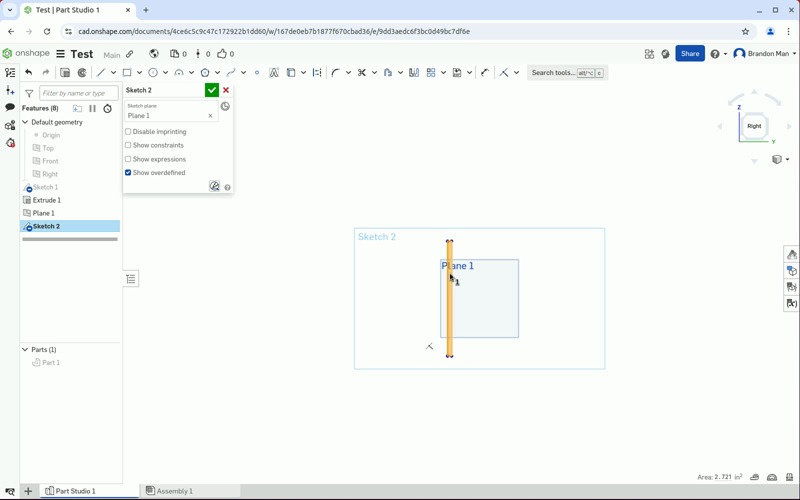
scroll(-6)
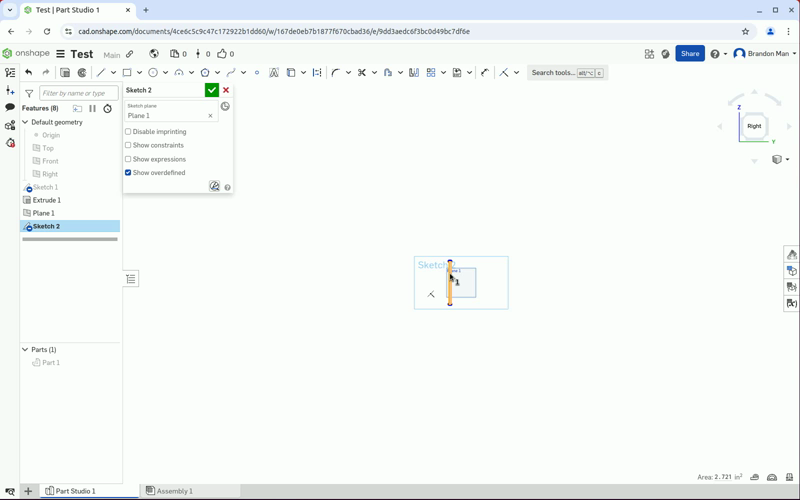
mouse_move(73, 352)
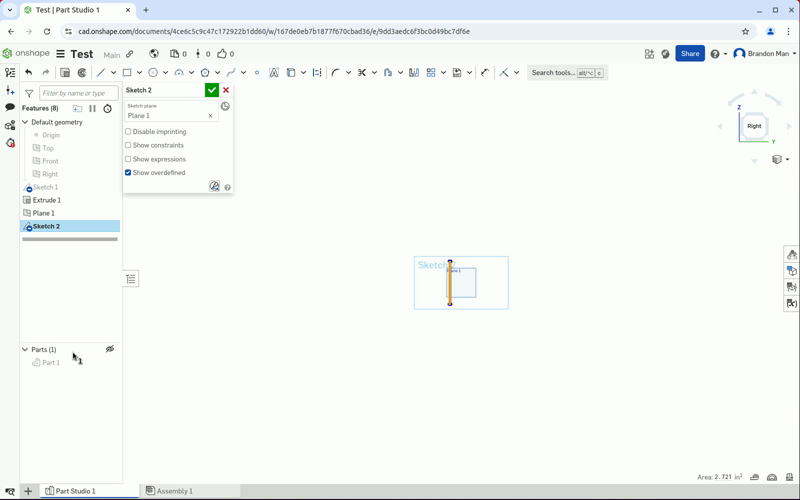
key(shift+y)
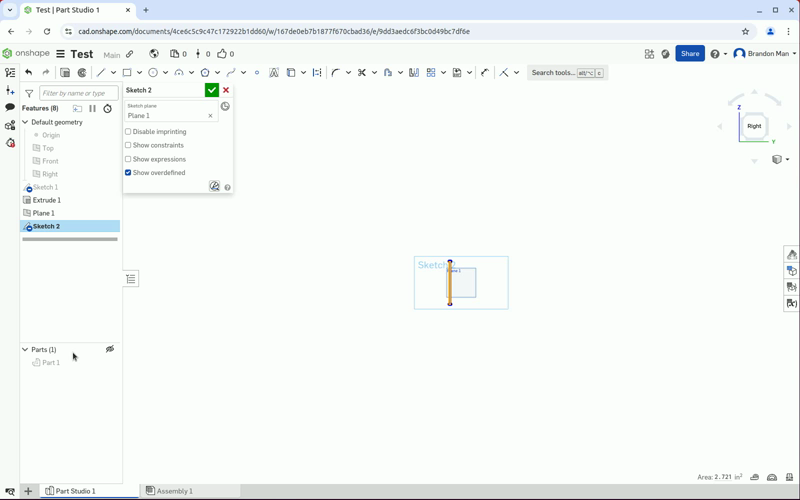
key(shift+e)
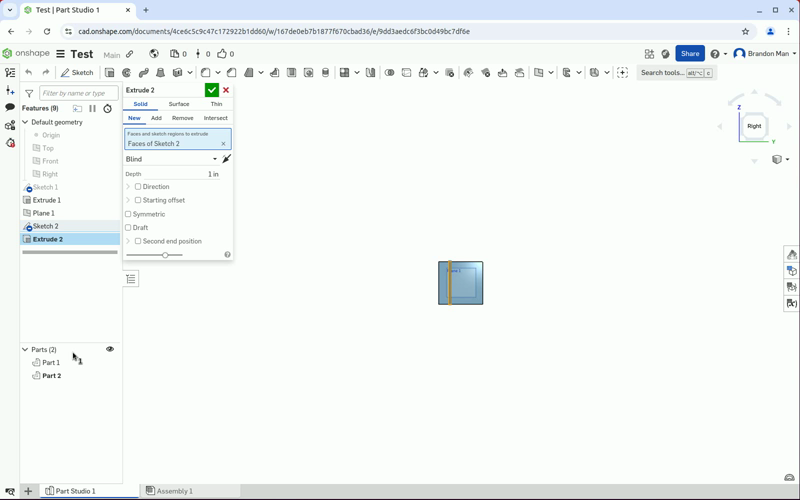
mouse_move(143, 106)
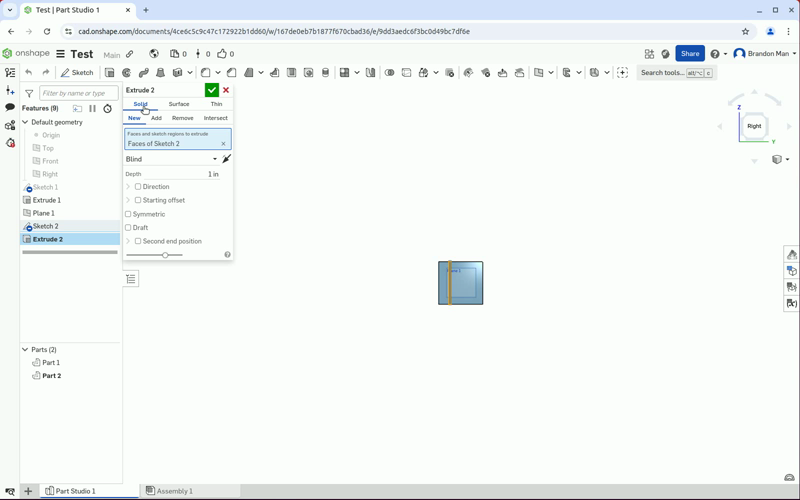
click(143, 106)
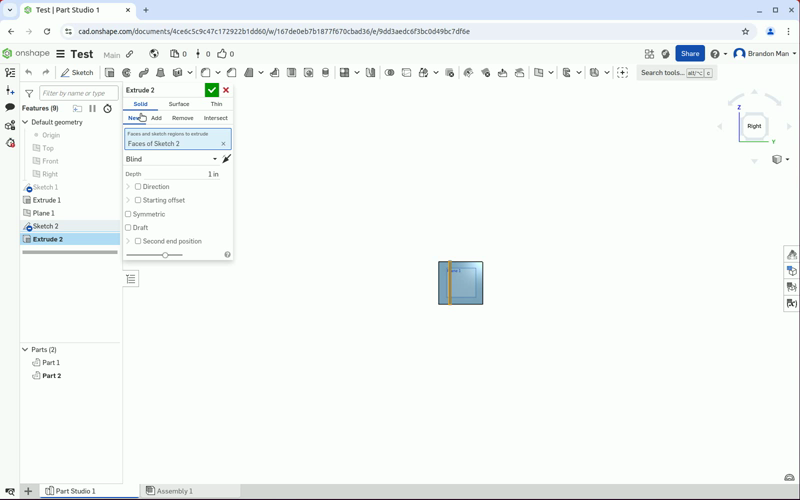
mouse_move(137, 120)
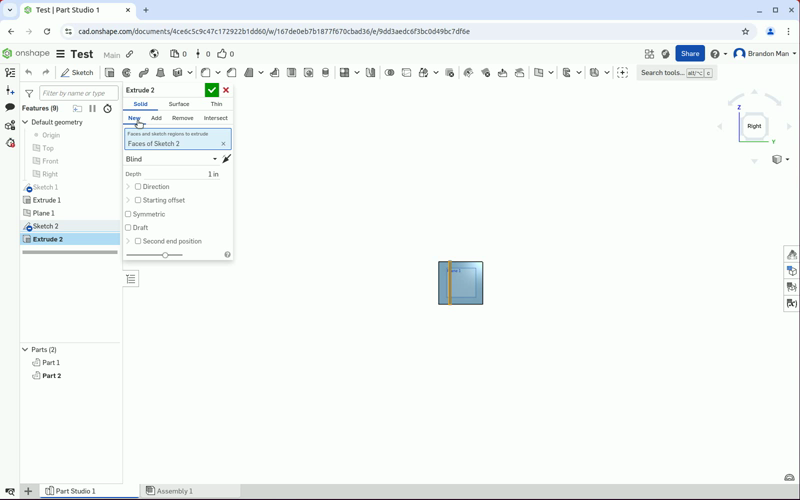
click(137, 120)
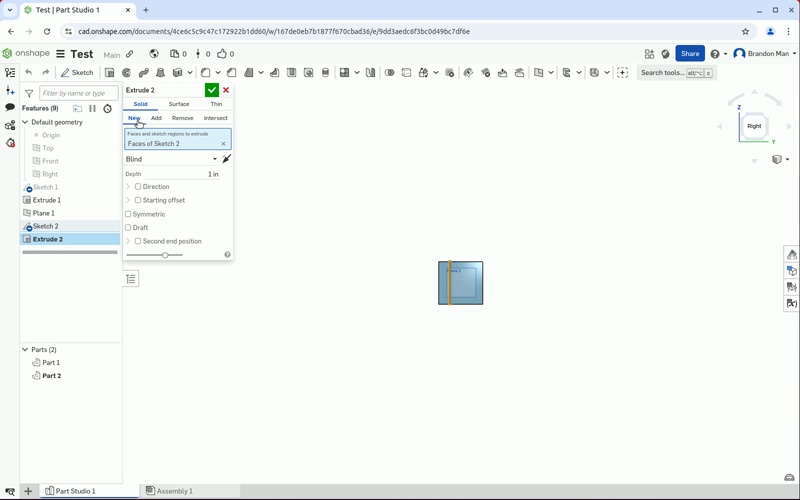
key(tab, 4)
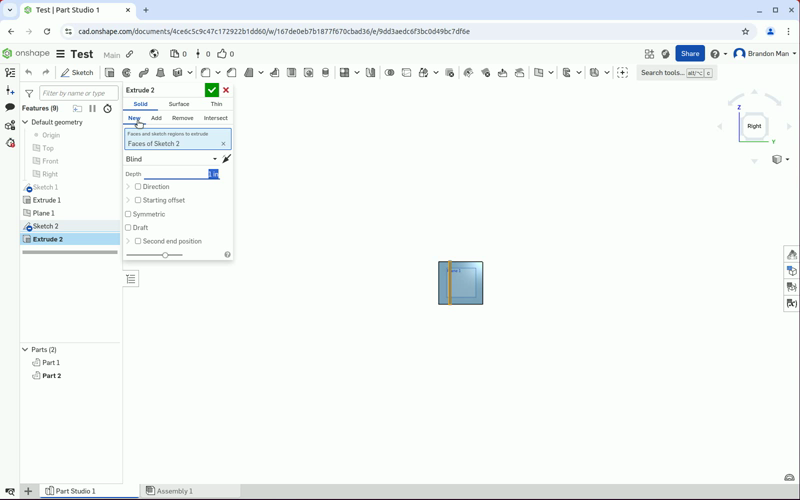
text(22.627)
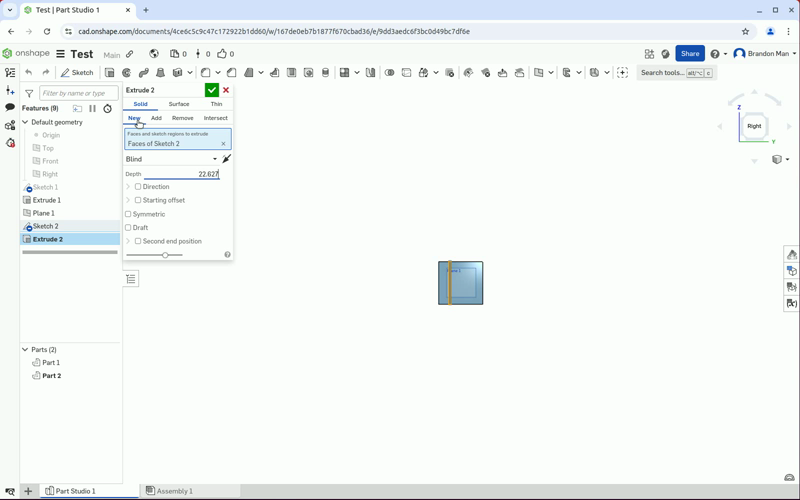
key(enter)
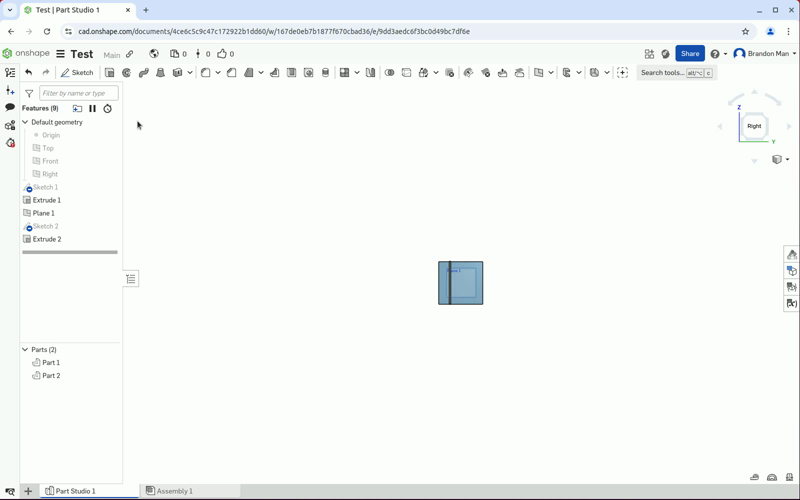
key(shift+h)
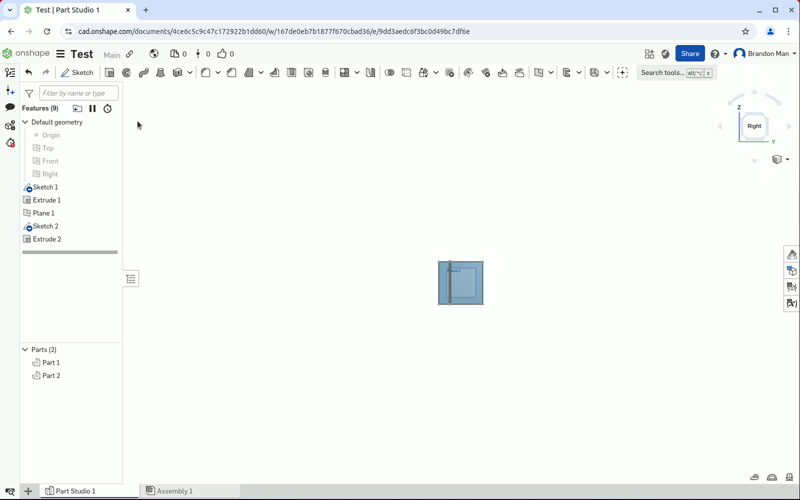
key(shift+h)
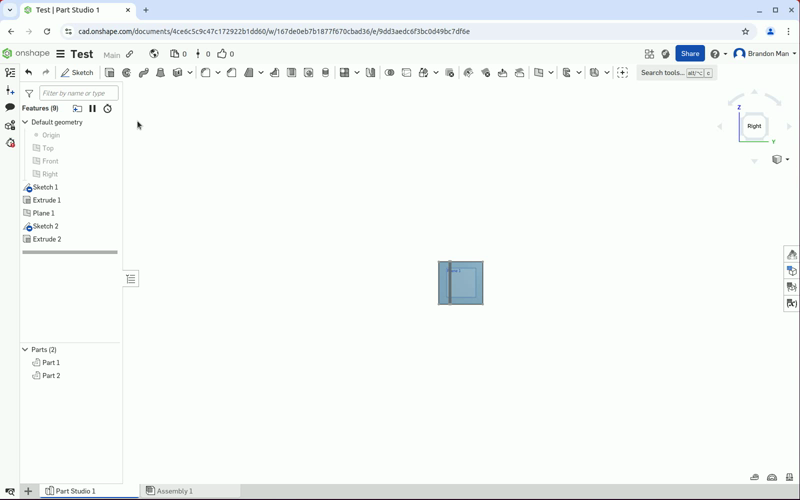
key(shift+7)
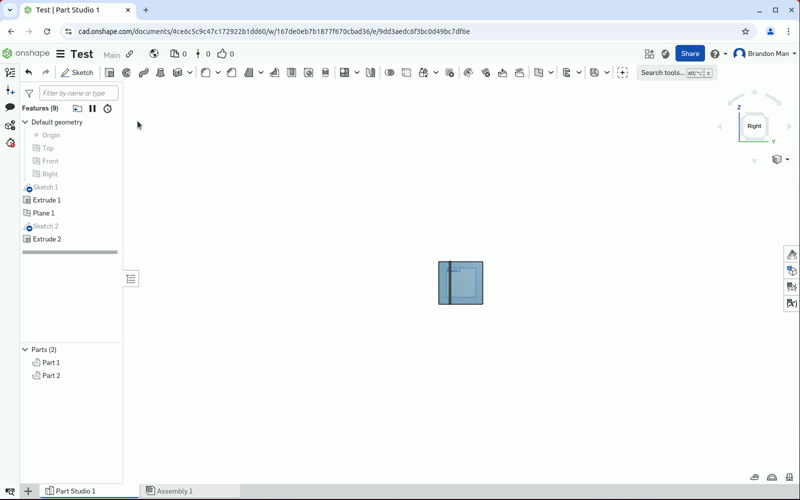
key(right, 2)
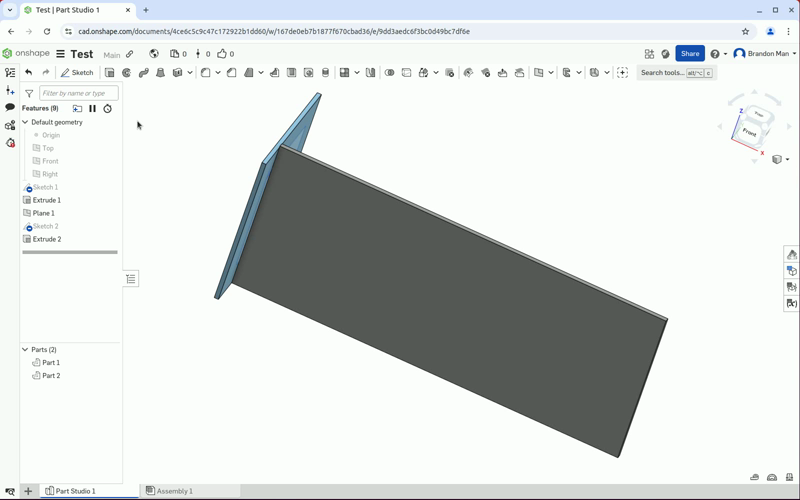
key(down, 2)
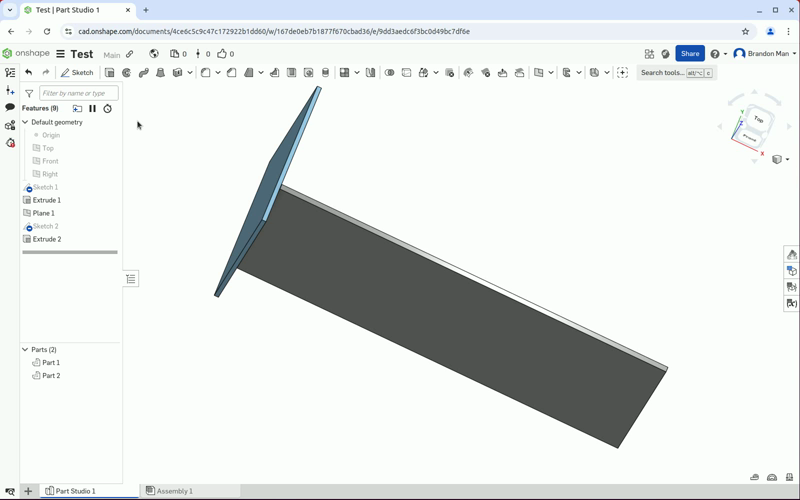
key(up, 2)
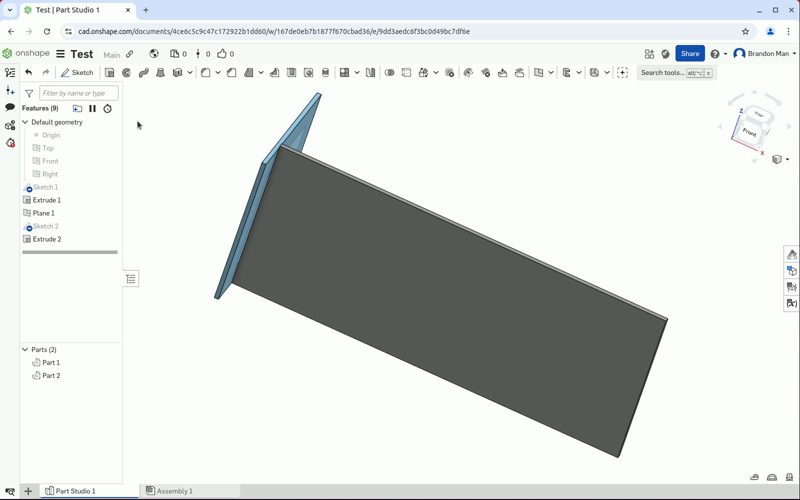
key(left, 2)
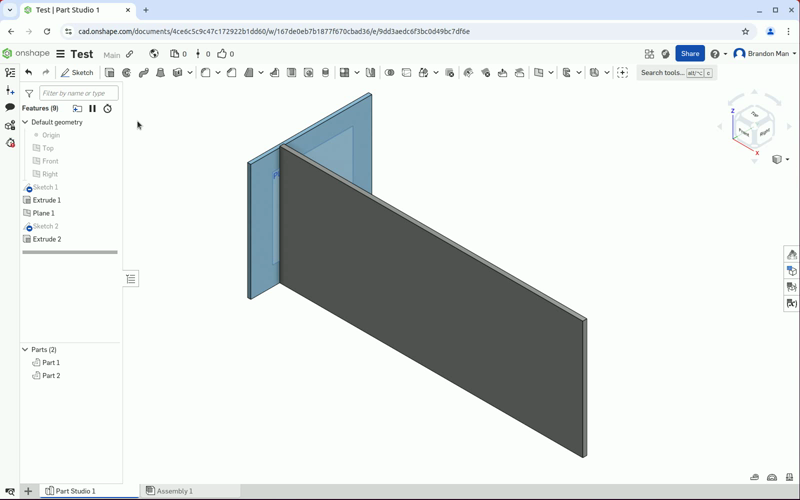
mouse_move(73, 189)
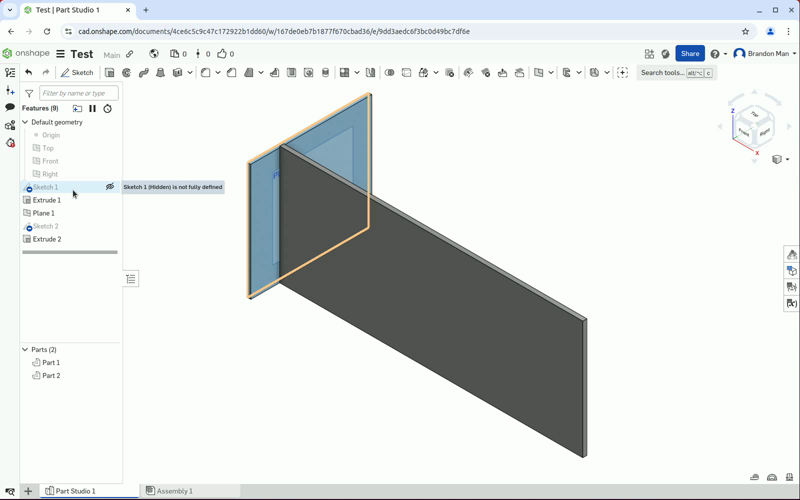
click(73, 189)